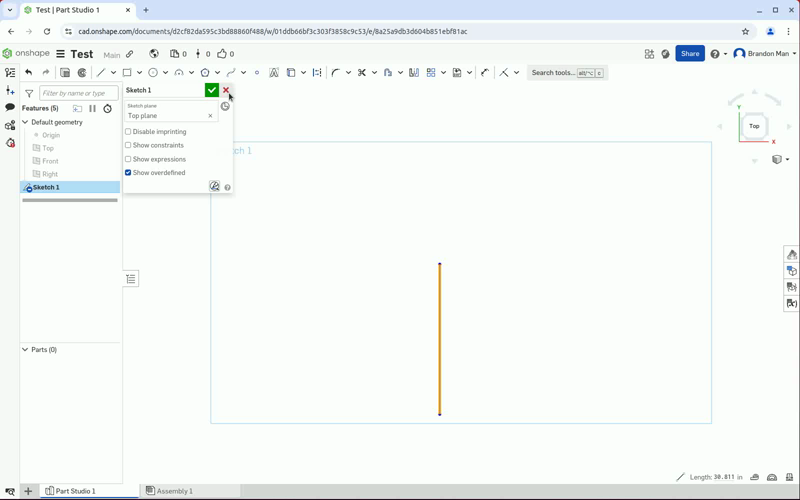
key(shift+h)
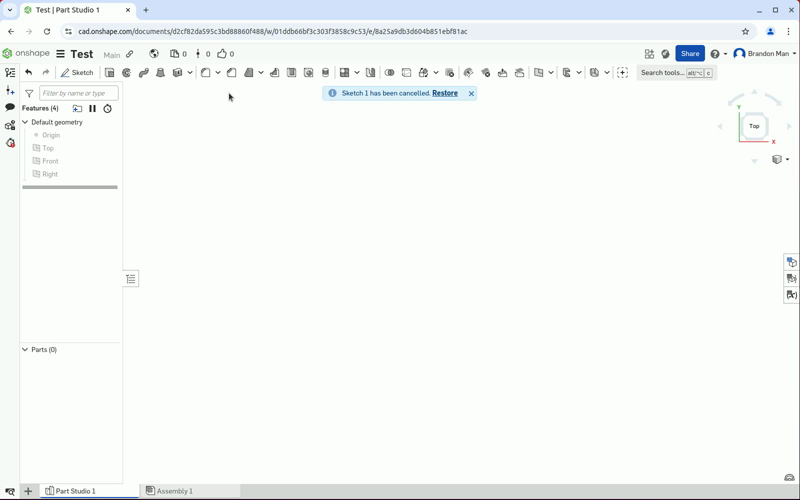
mouse_move(73, 352)
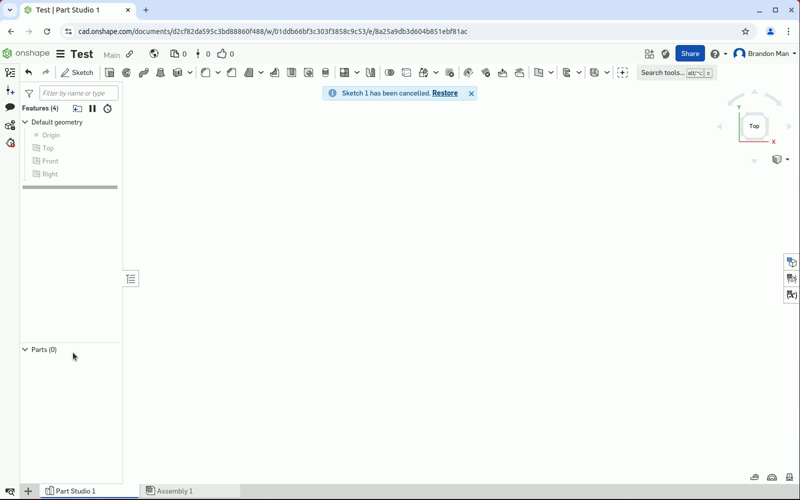
key(y)
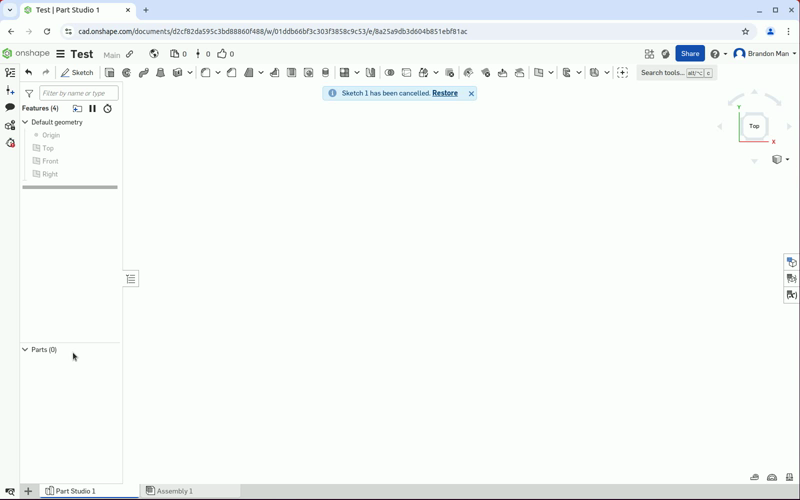
key(shift+p)
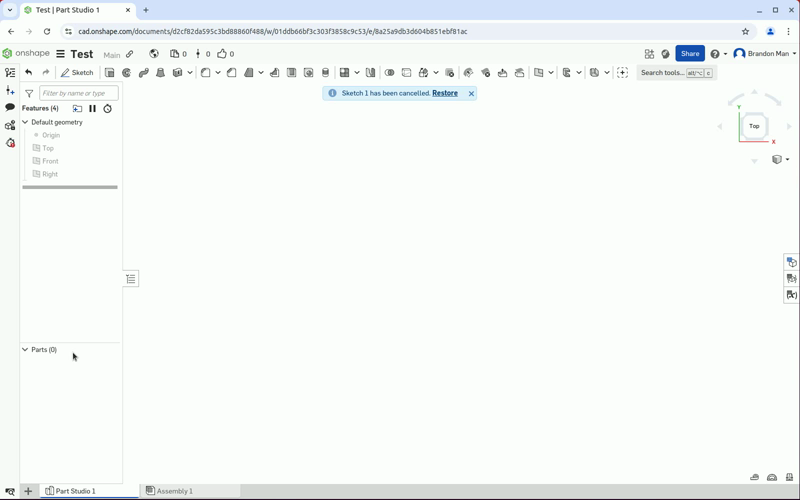
key(space)
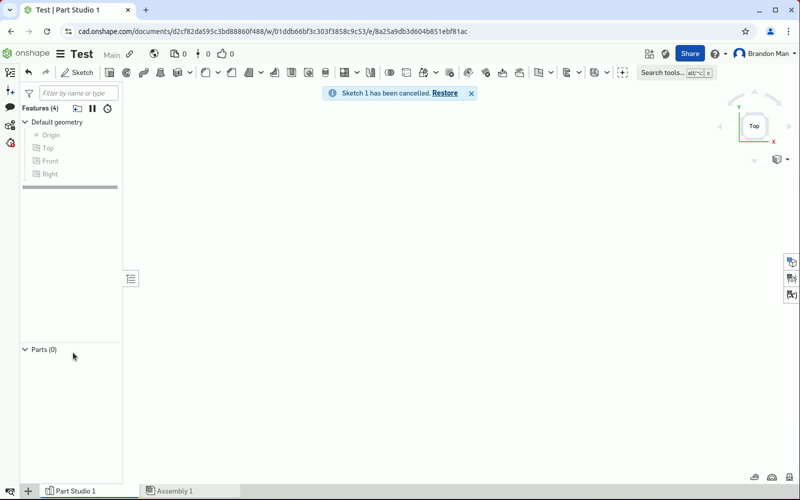
key_down(shift)
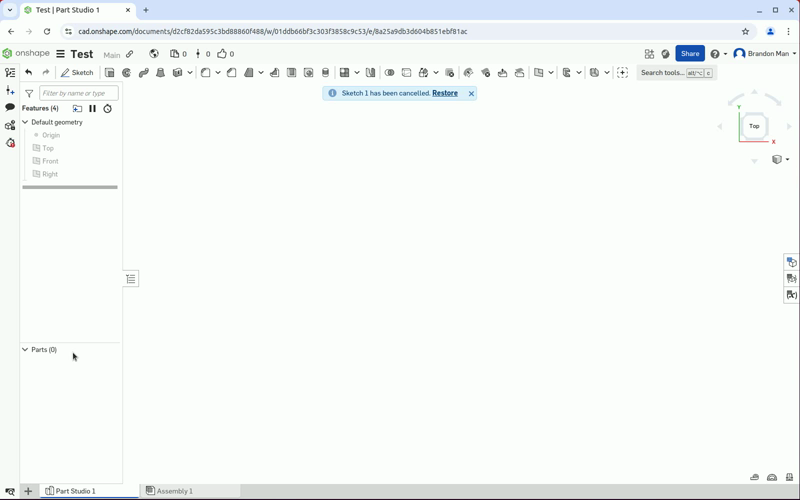
key(up)
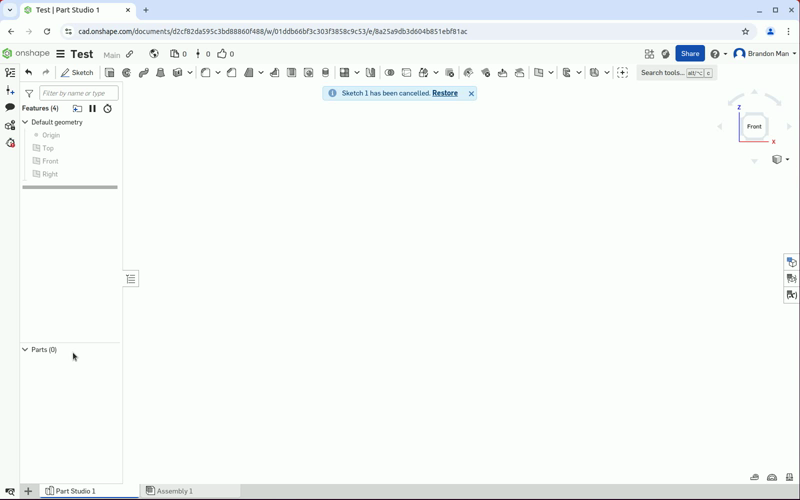
key_up(shift)
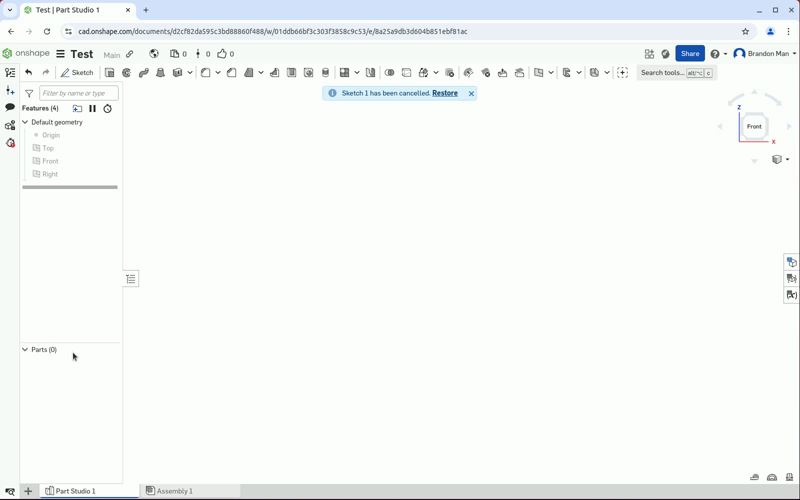
key(space)
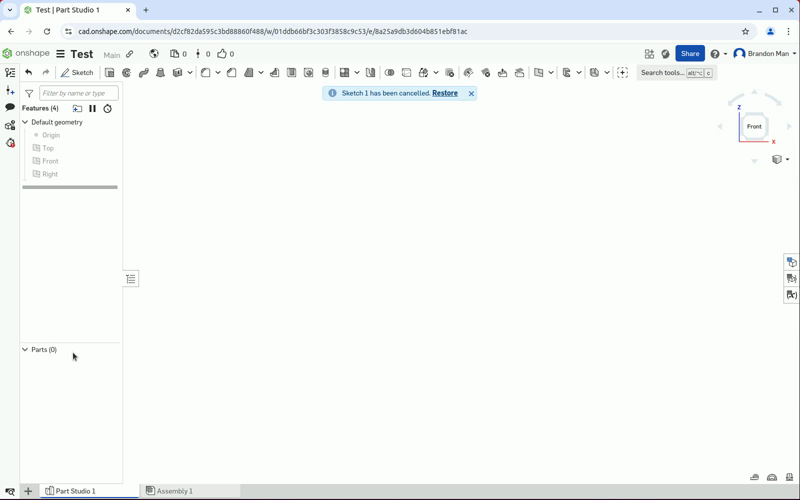
key_down(shift)
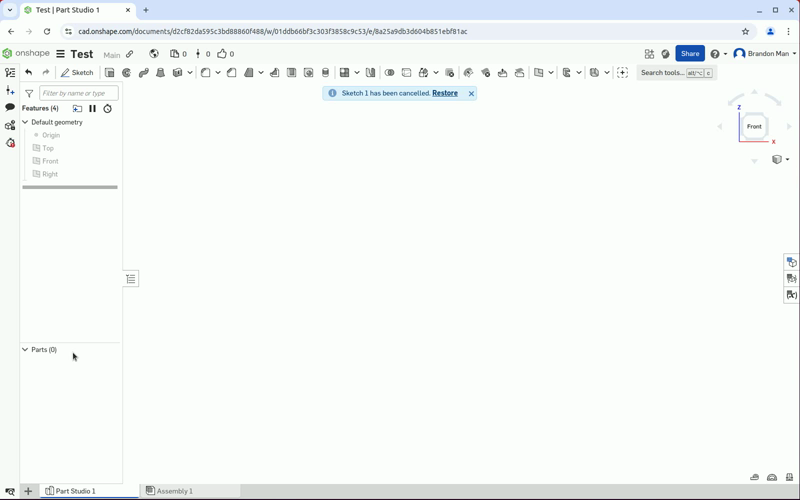
key(left)
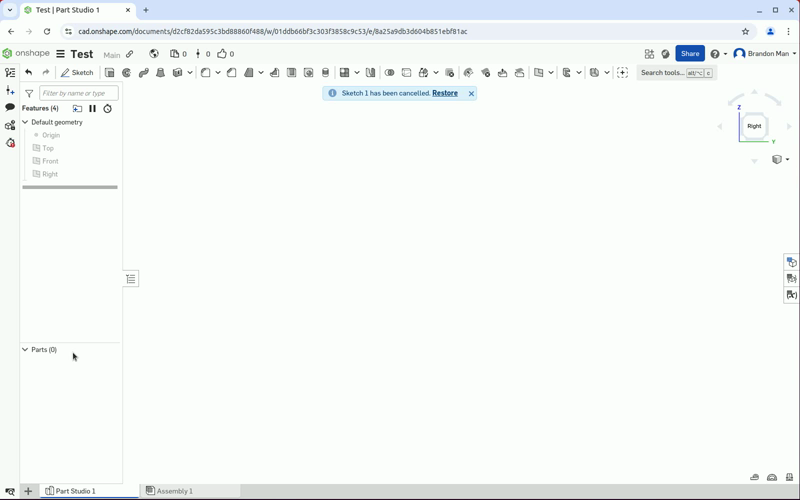
key_up(shift)
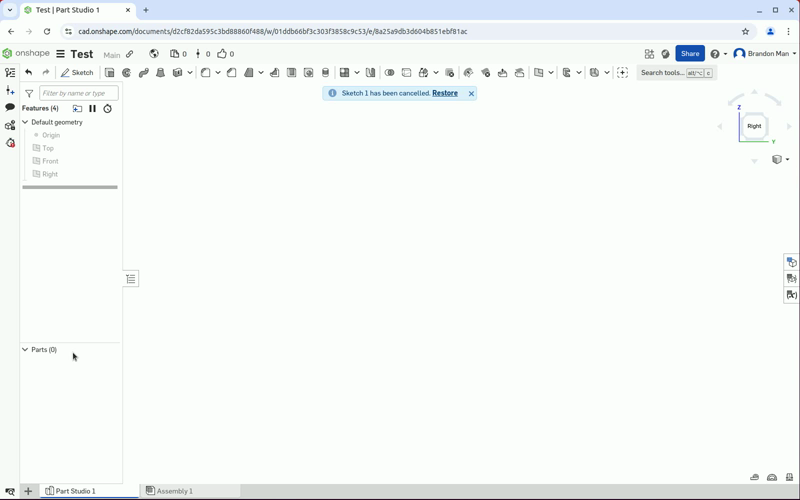
mouse_move(73, 352)
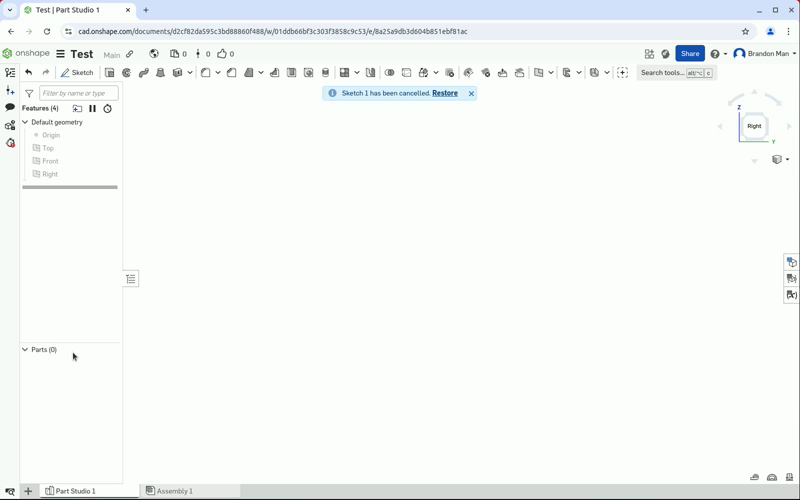
key(shift+y)
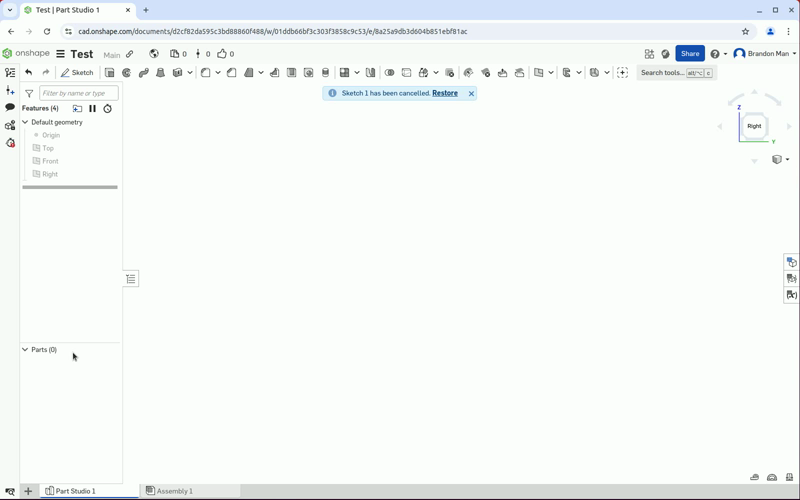
key(shift+s)
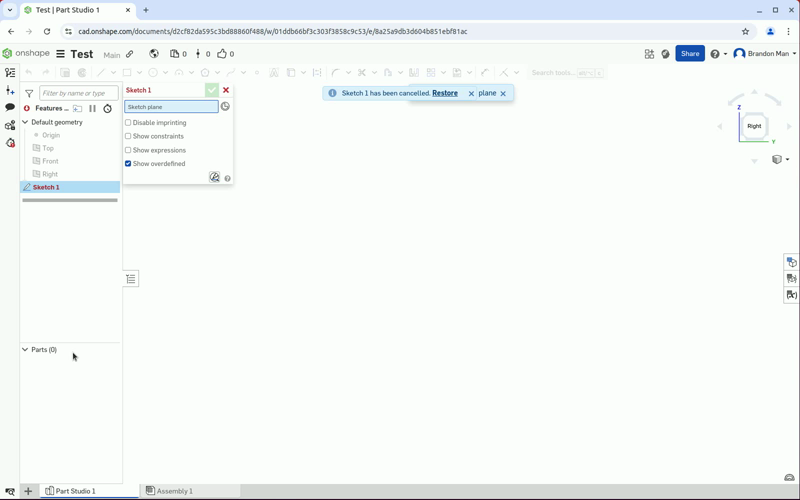
mouse_move(73, 176)
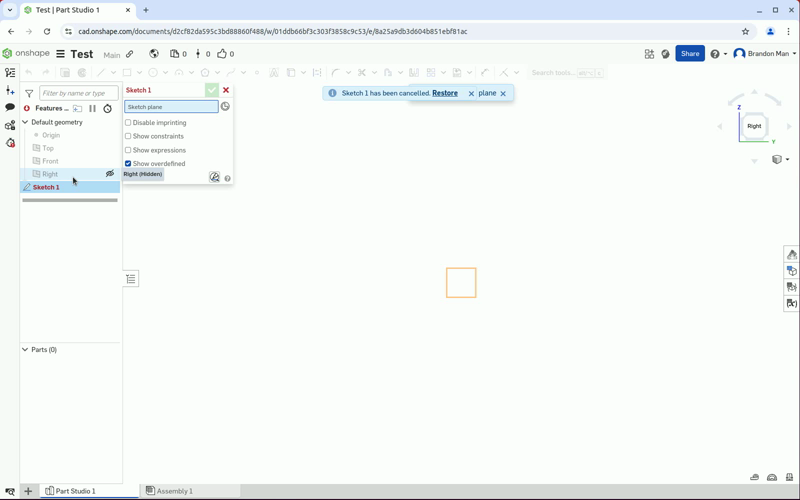
click(73, 176)
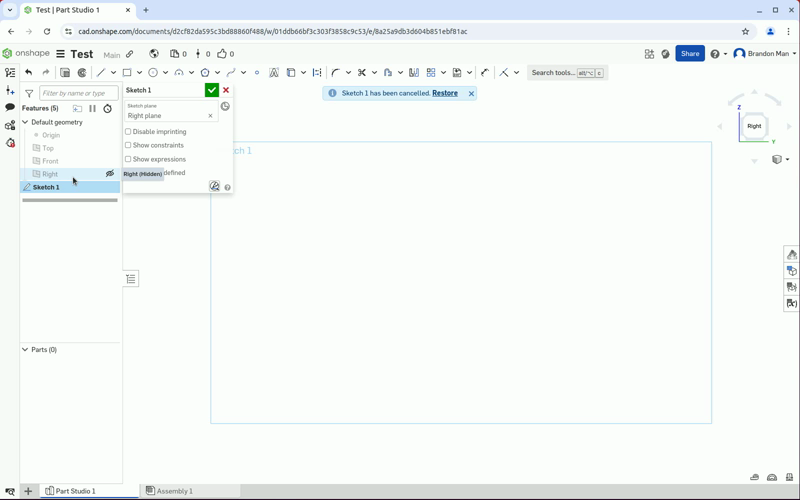
mouse_move(73, 352)
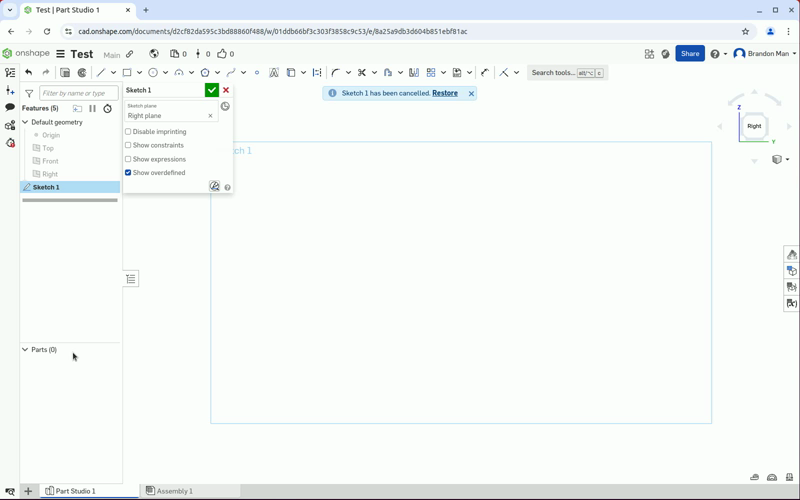
key(y)
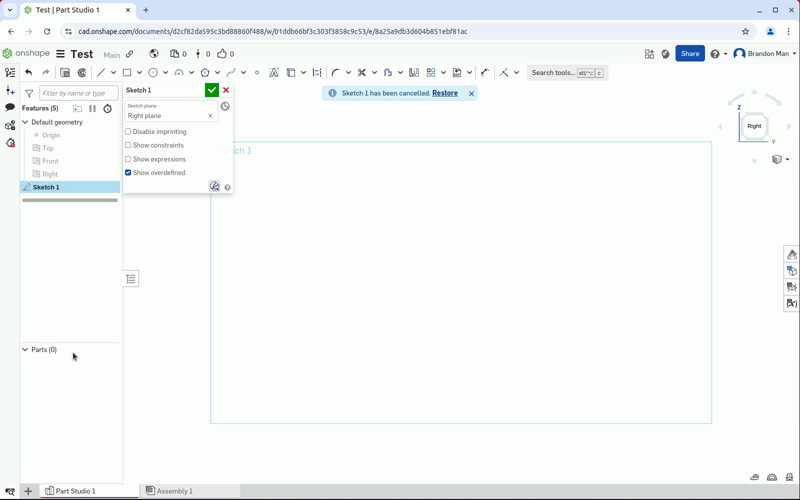
key(l)
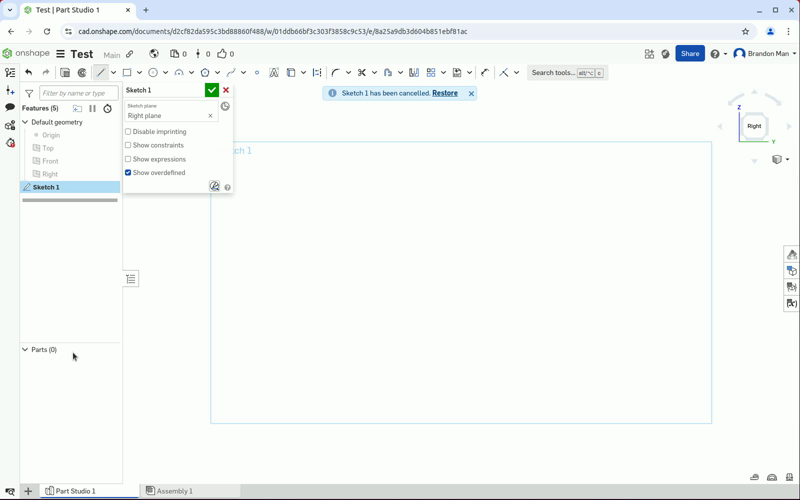
key_down(shift)
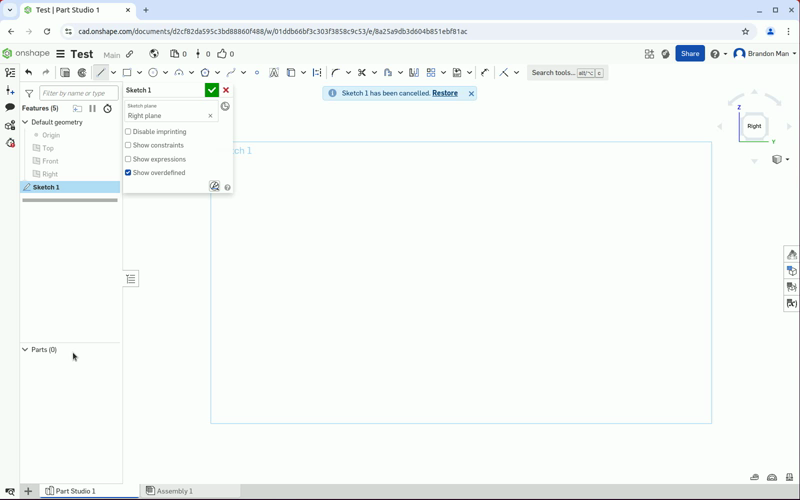
mouse_move(348, 282)
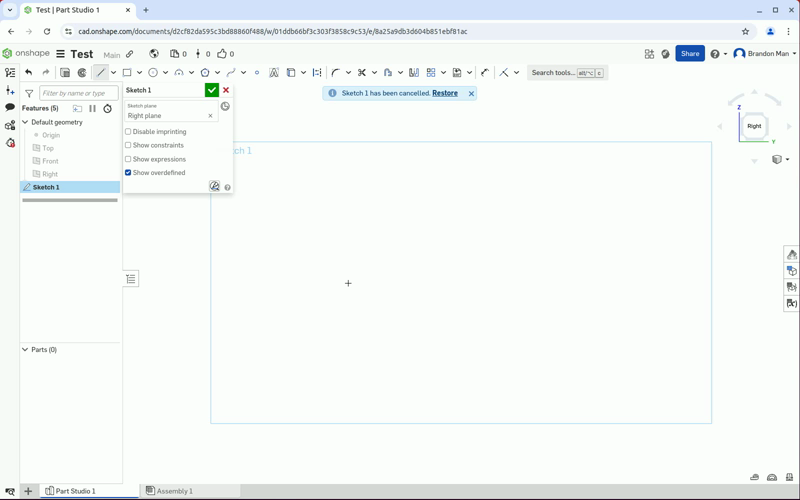
click(348, 282)
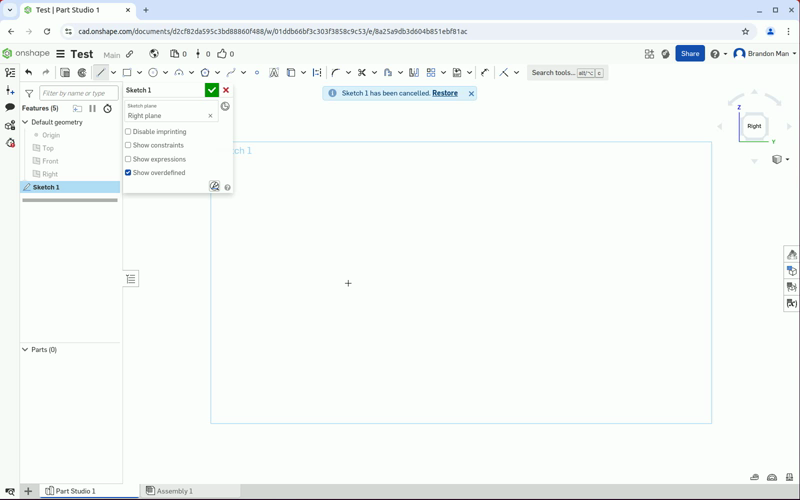
key_up(shift)
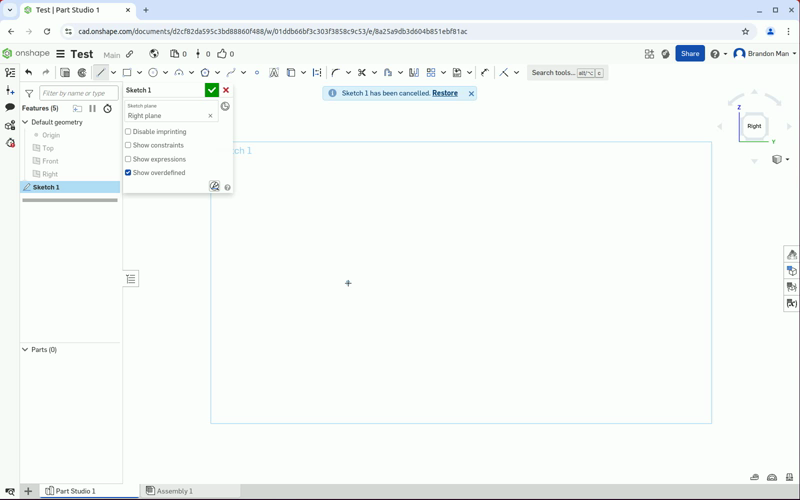
key_down(shift)
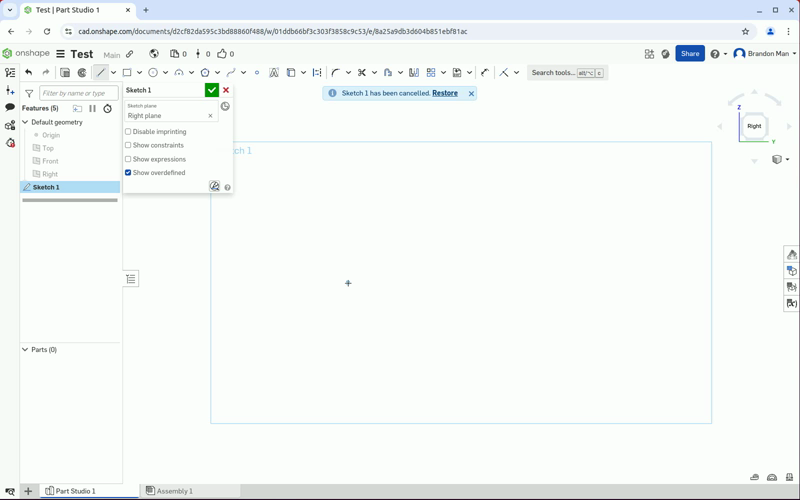
mouse_move(572, 282)
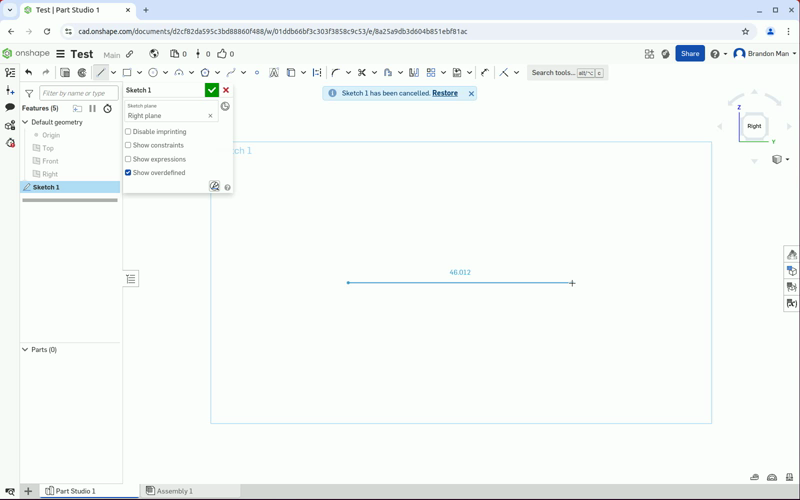
click(572, 282)
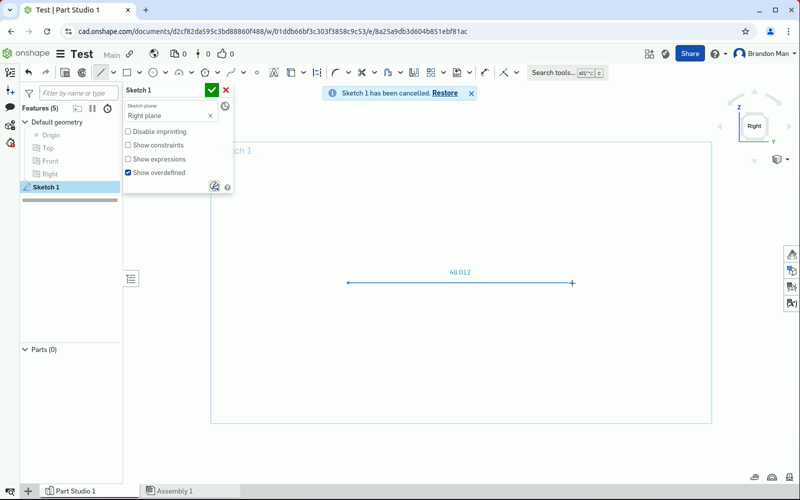
key_up(shift)
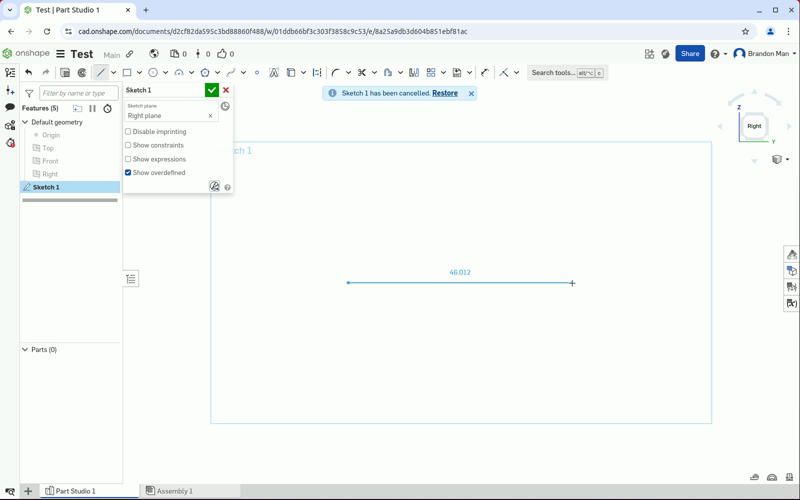
key_down(shift)
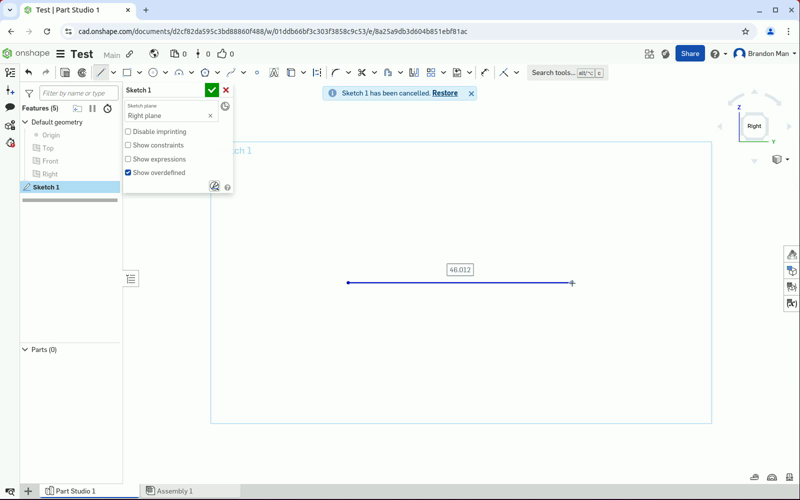
mouse_move(489, 195)
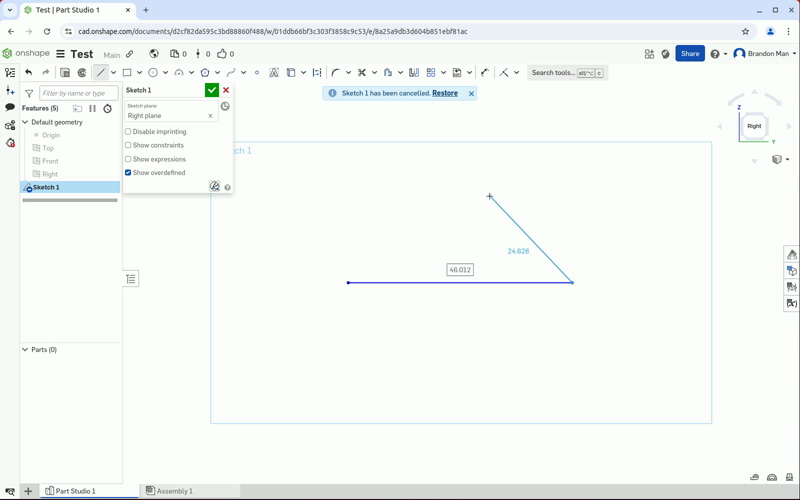
click(489, 195)
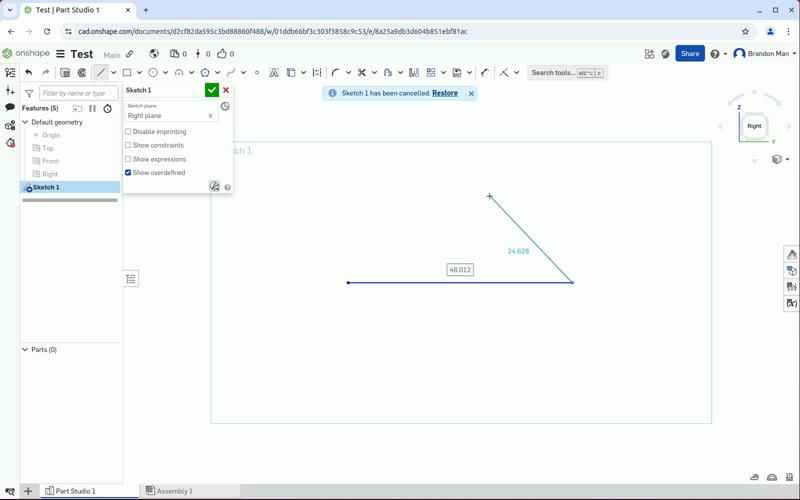
key_up(shift)
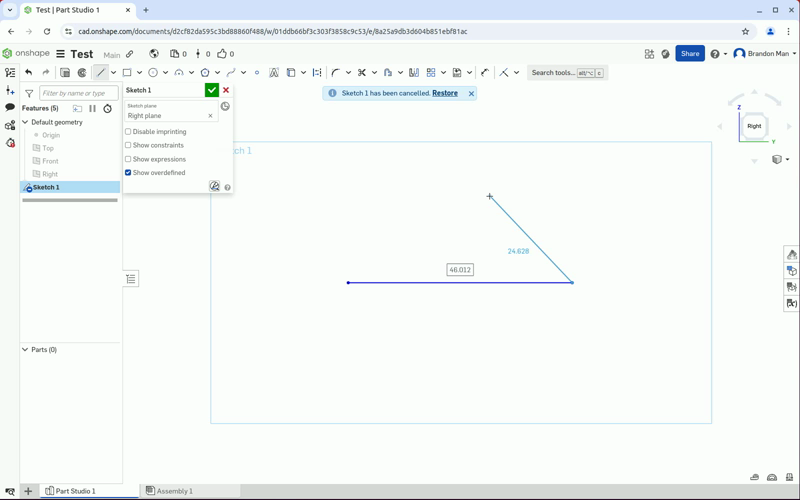
key(esc)
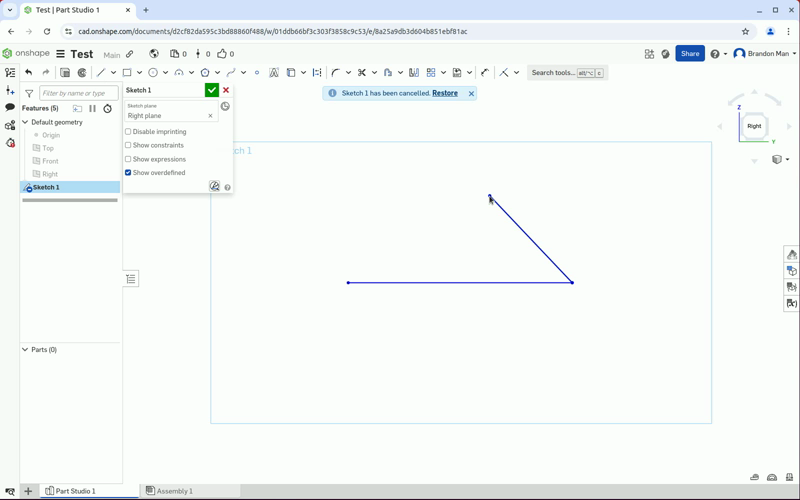
key(a)
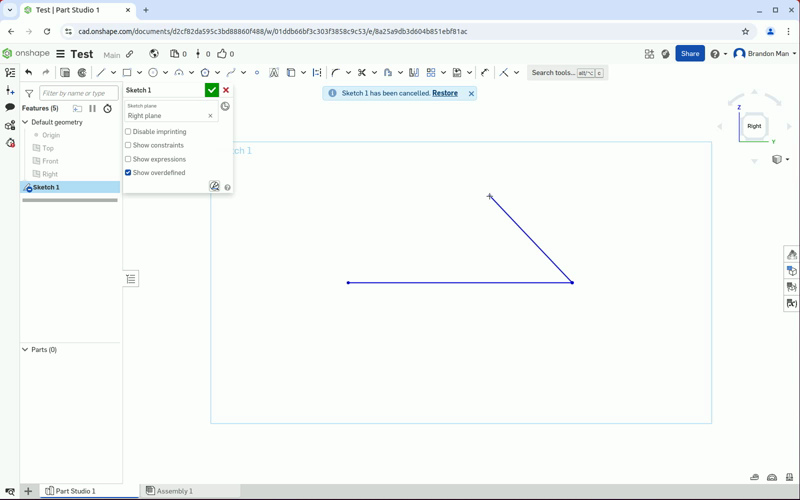
mouse_move(489, 195)
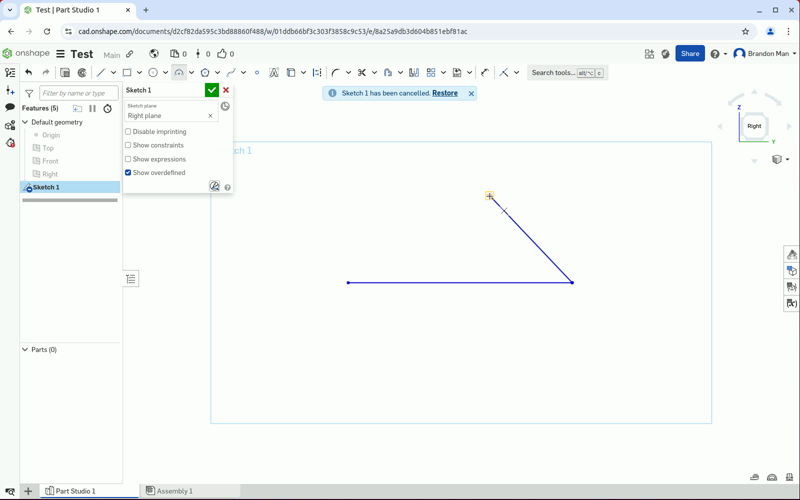
click(489, 195)
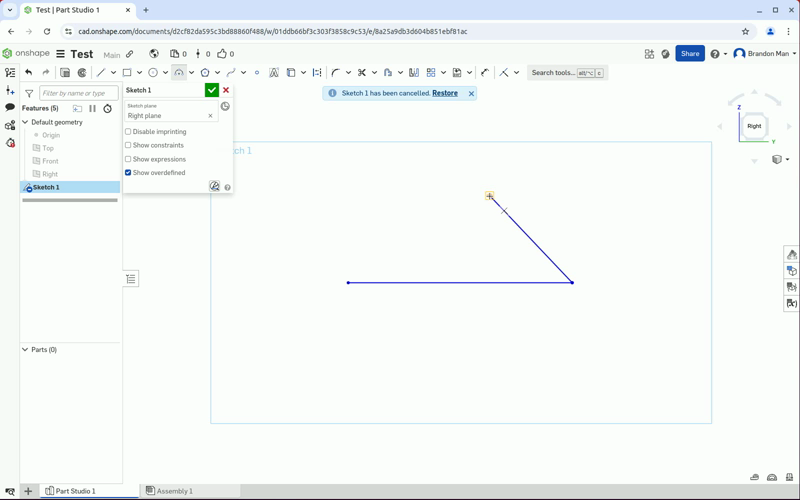
key_down(shift)
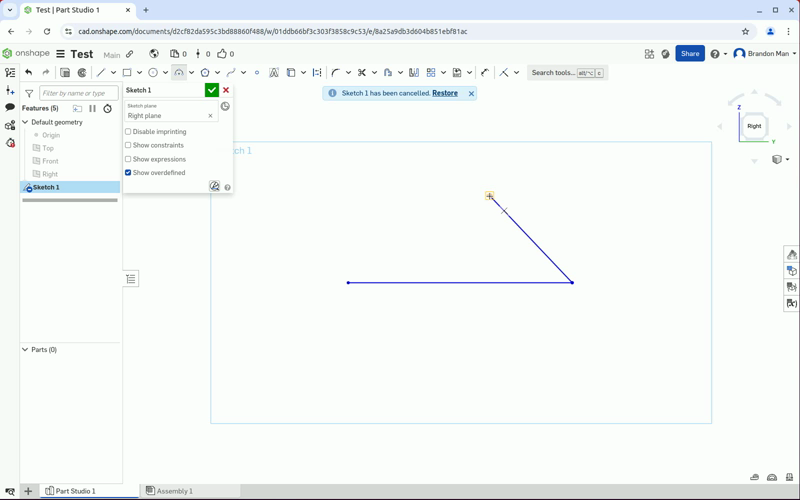
mouse_move(480, 198)
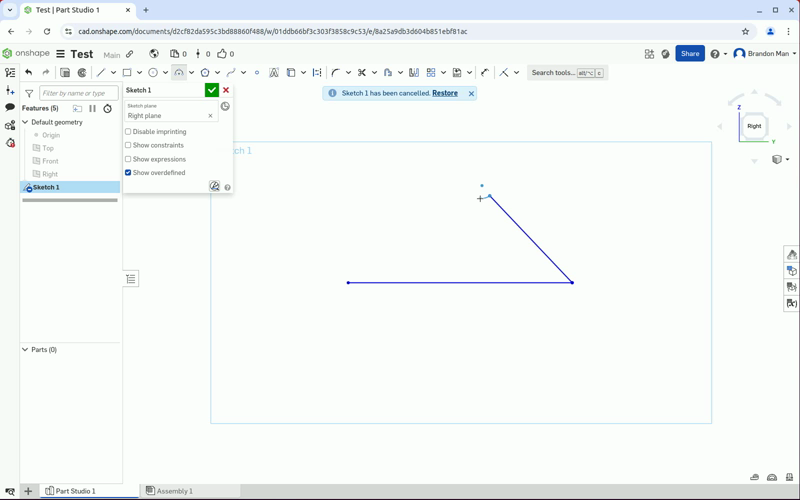
click(480, 198)
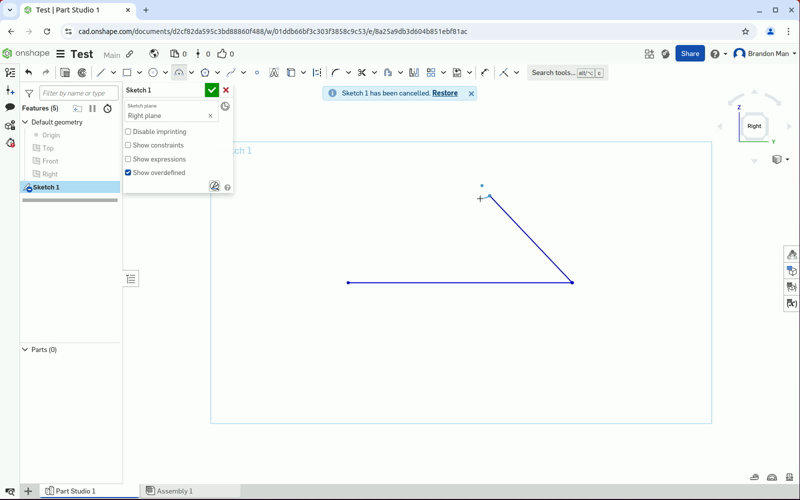
mouse_move(484, 193)
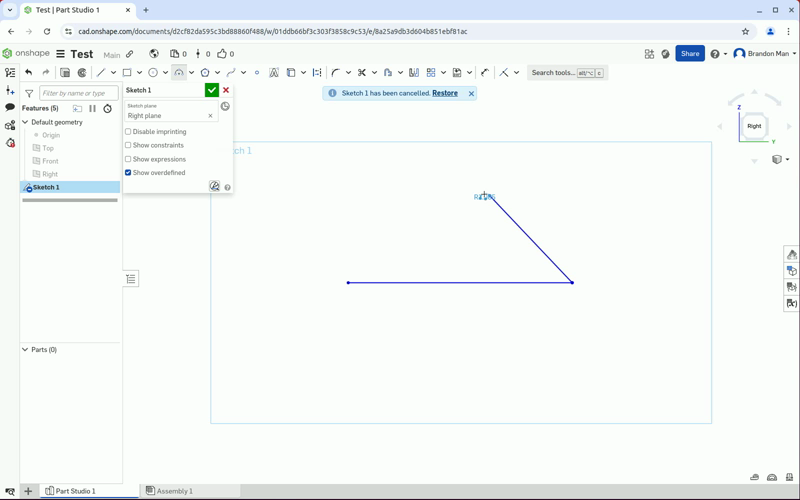
click(484, 193)
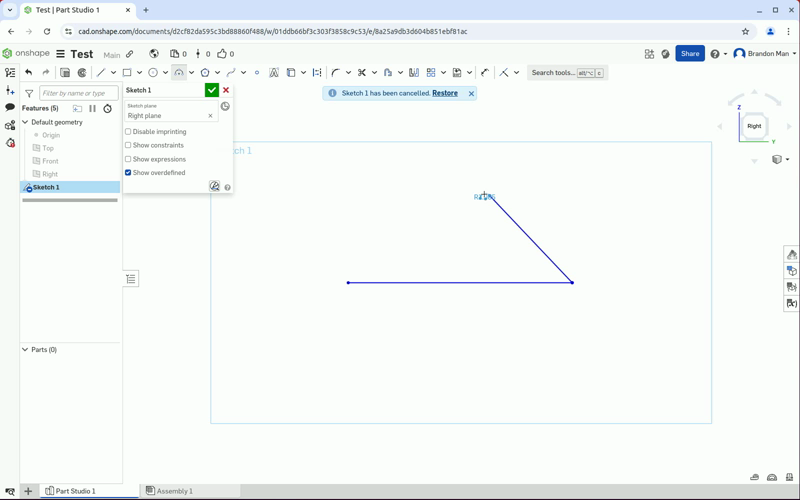
key_up(shift)
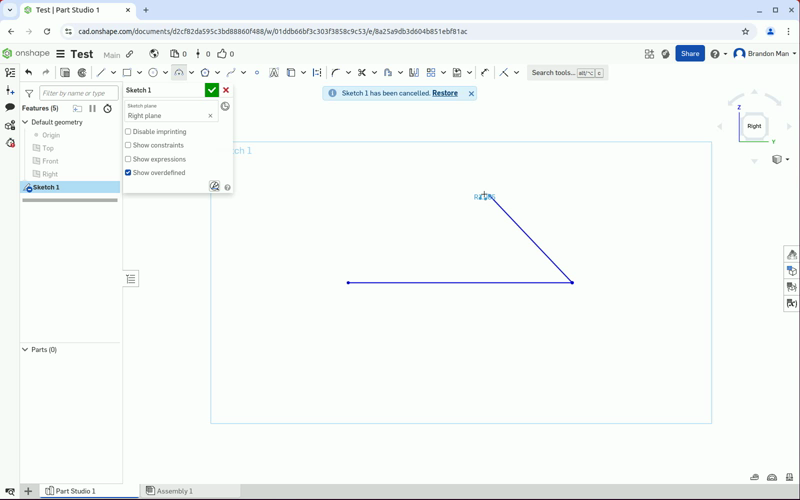
mouse_move(480, 198)
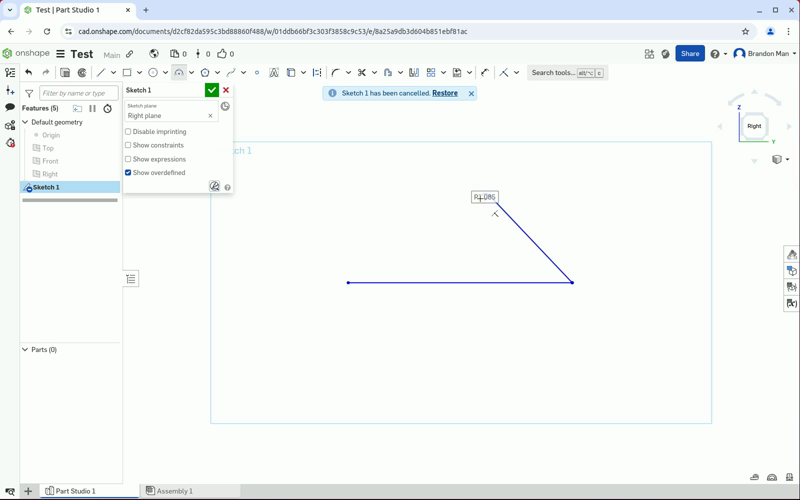
click(480, 198)
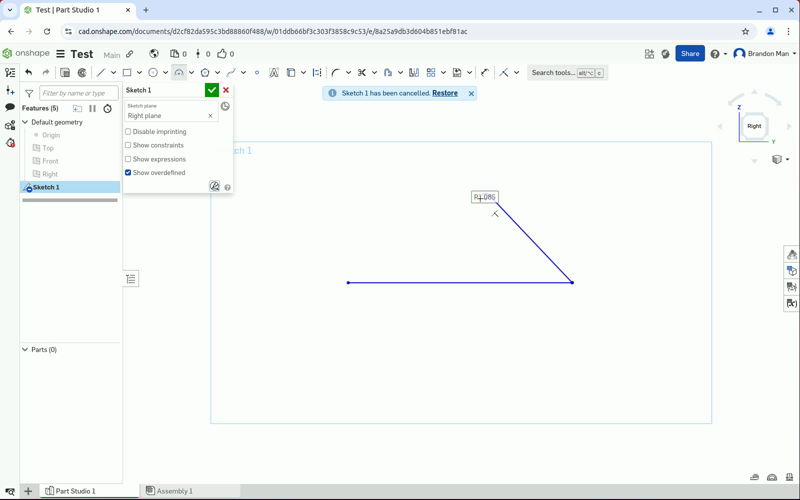
key_down(shift)
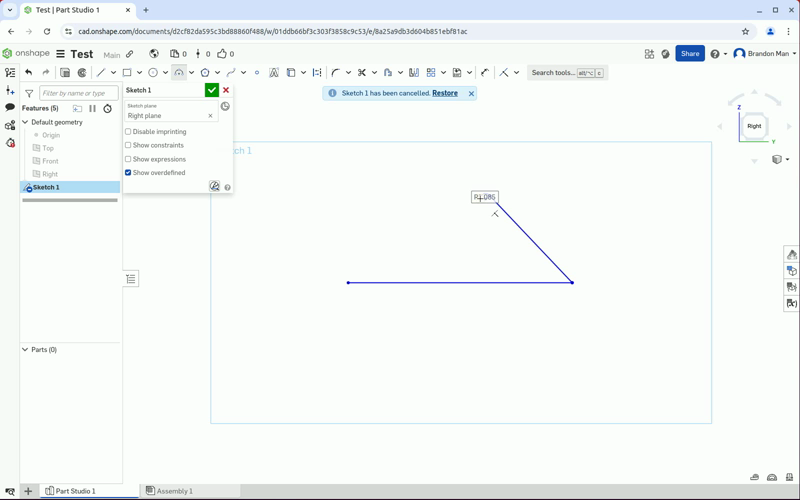
mouse_move(440, 198)
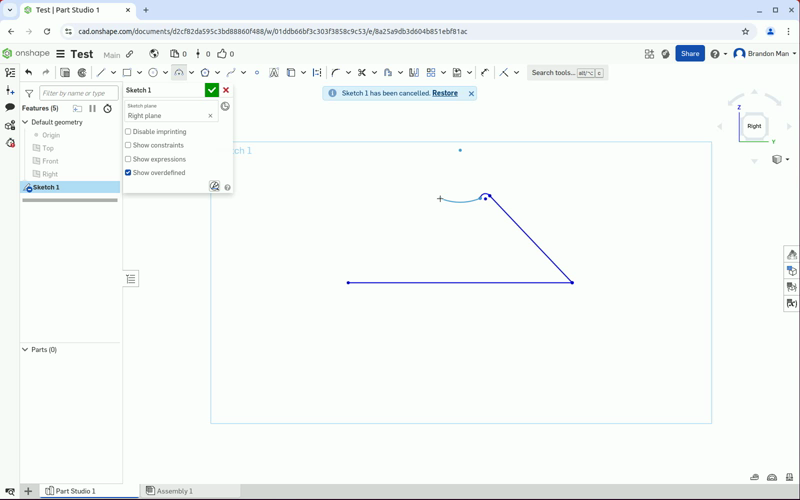
click(440, 198)
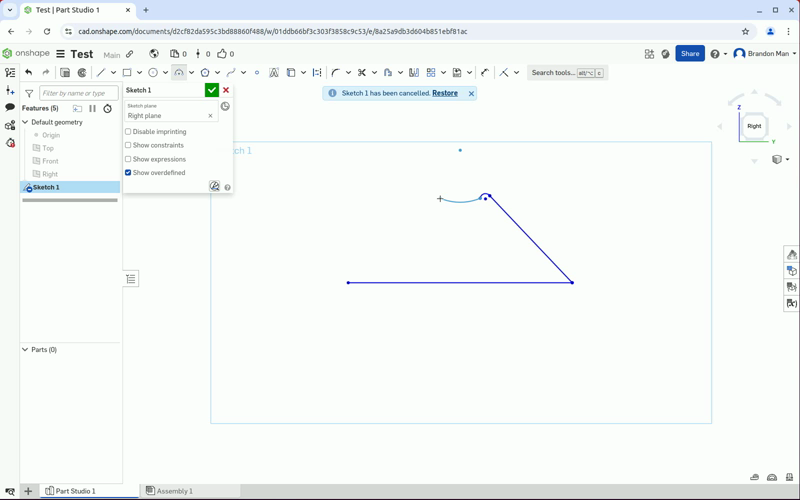
mouse_move(460, 218)
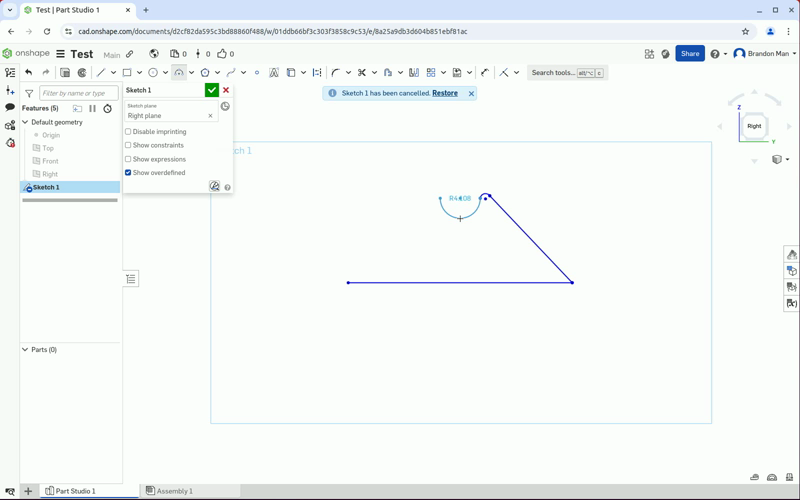
click(460, 218)
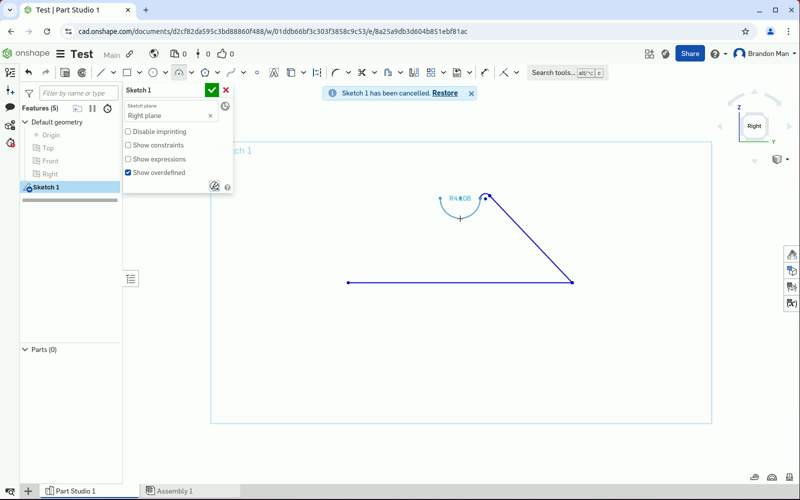
key_up(shift)
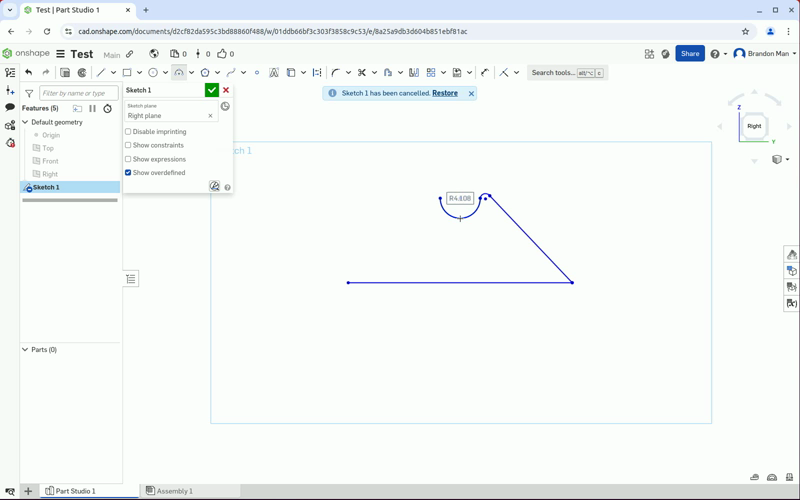
mouse_move(440, 198)
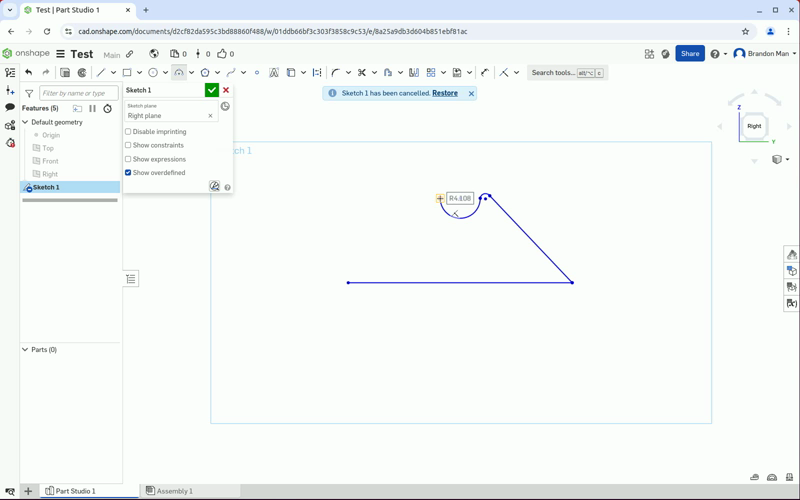
click(440, 198)
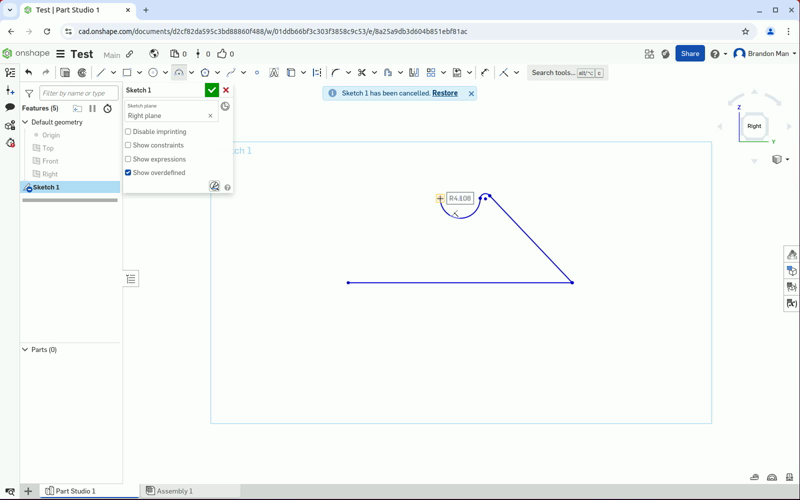
key_down(shift)
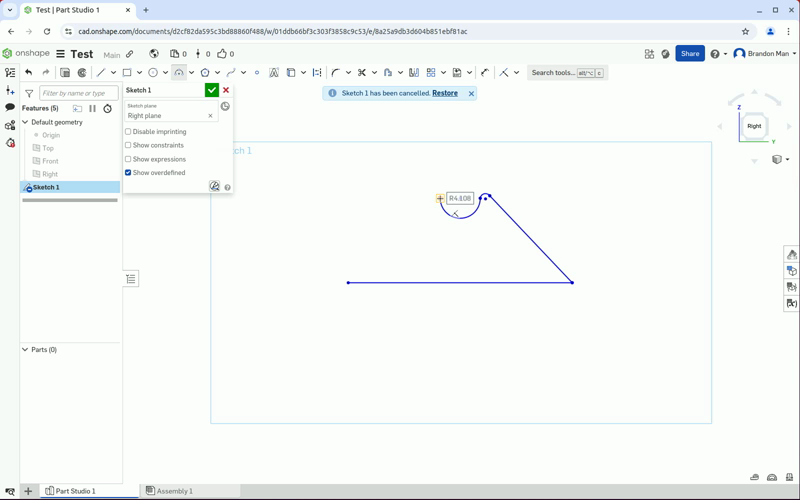
mouse_move(430, 195)
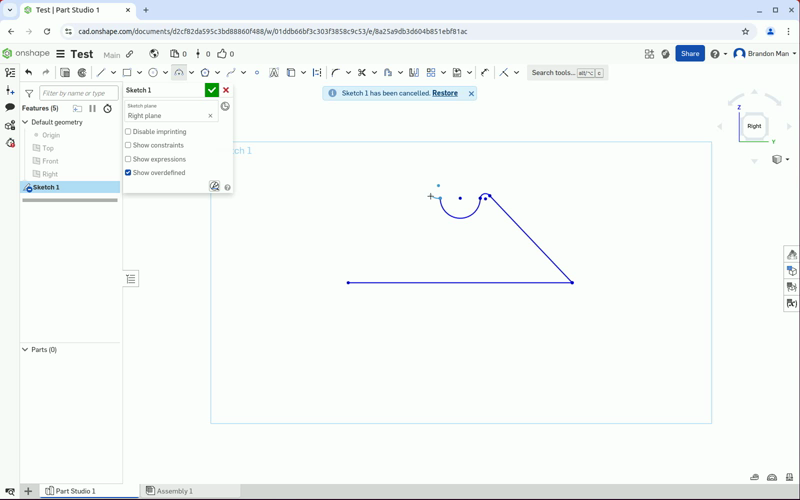
click(430, 195)
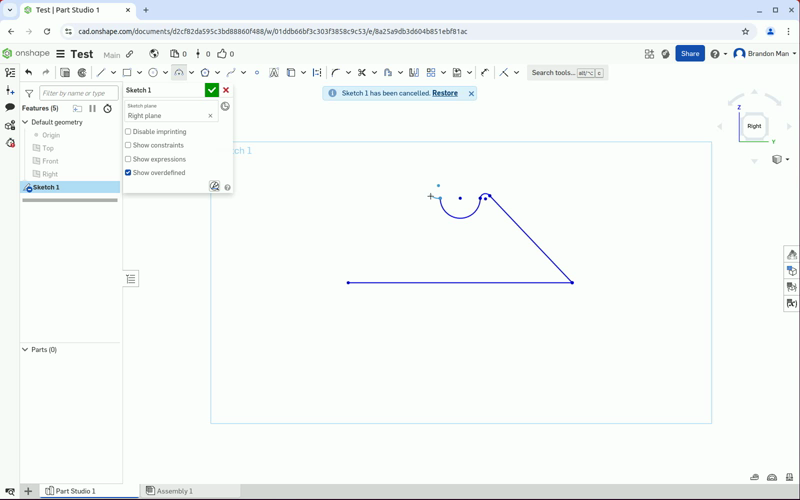
mouse_move(436, 193)
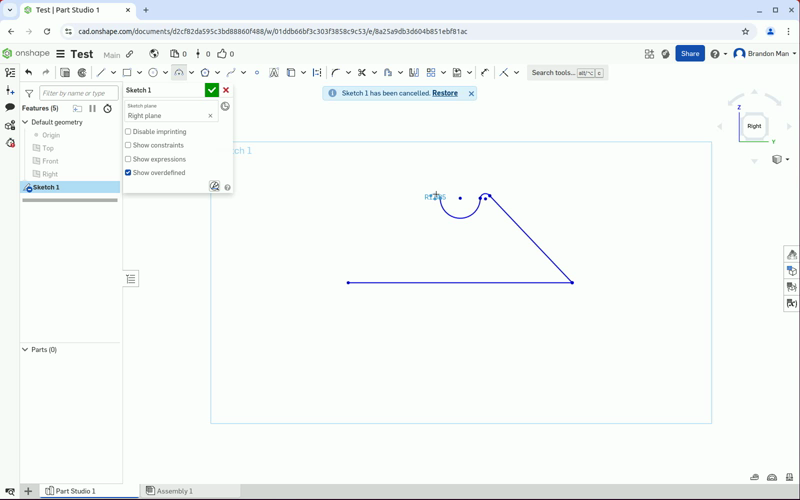
click(436, 193)
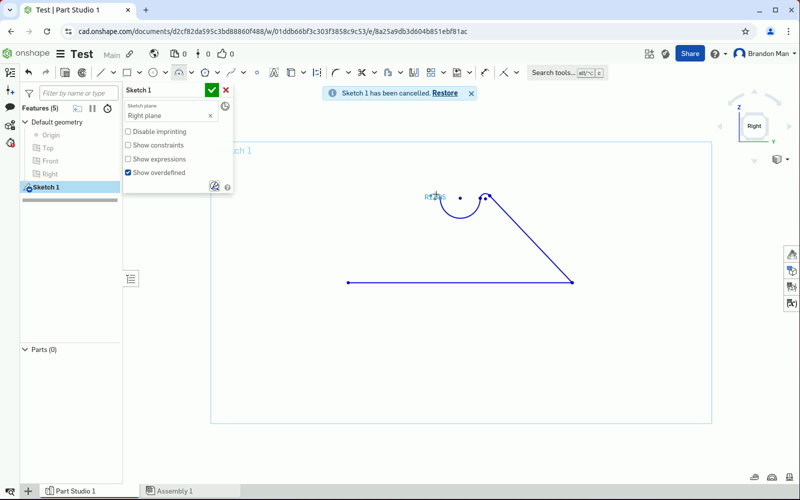
key_up(shift)
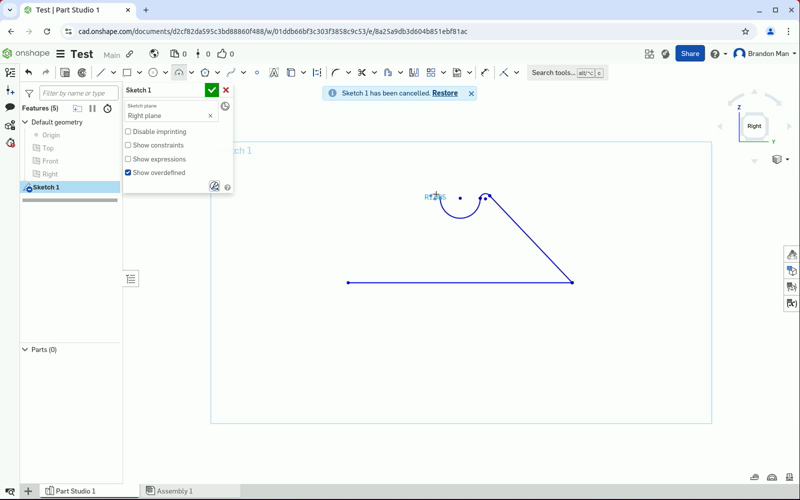
key(esc)
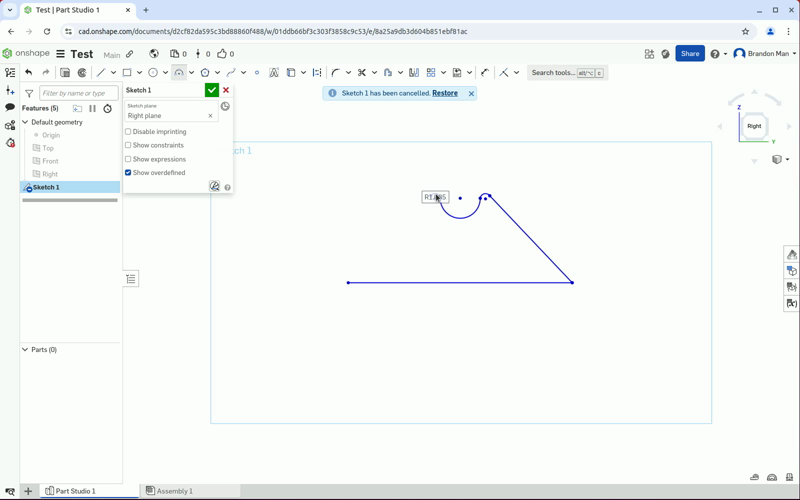
key(l)
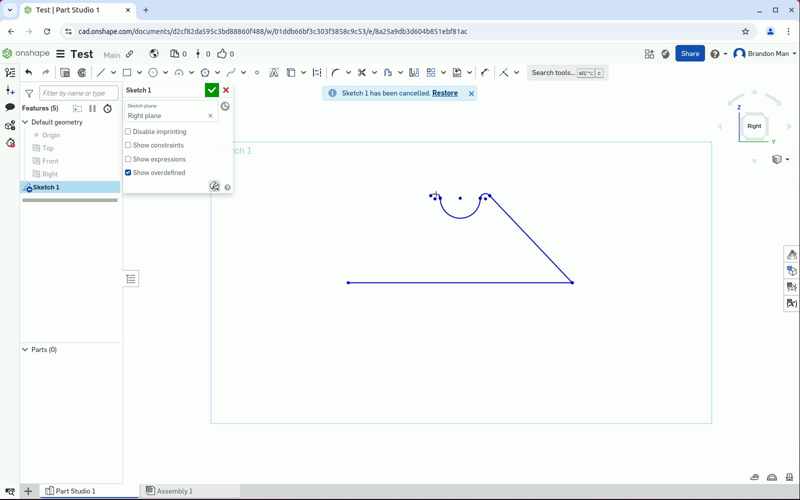
mouse_move(430, 195)
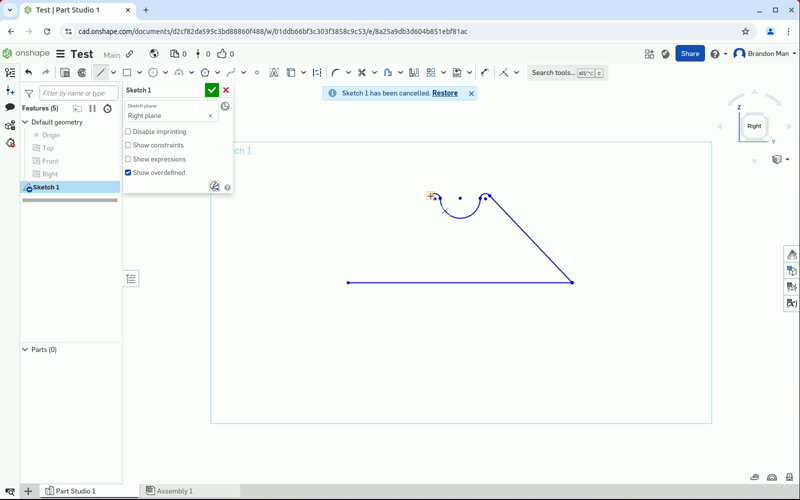
click(430, 195)
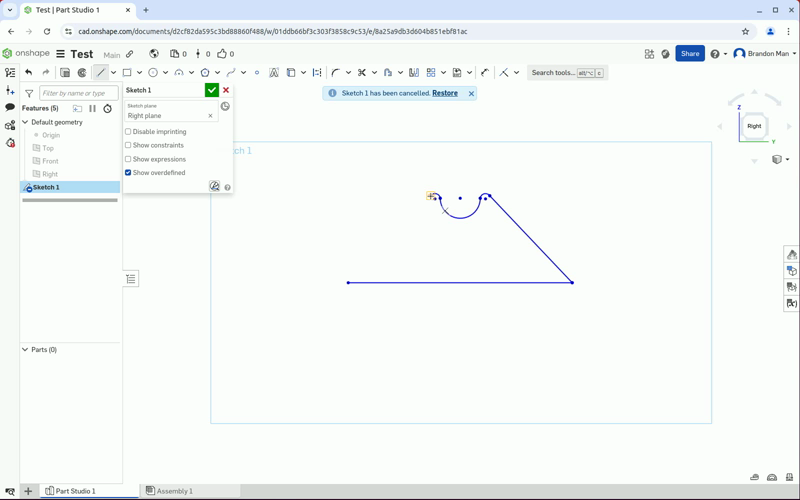
key_down(shift)
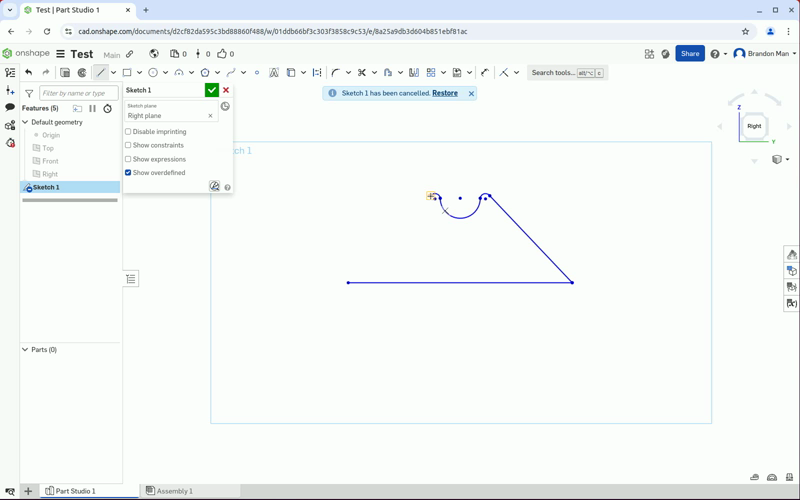
mouse_move(348, 282)
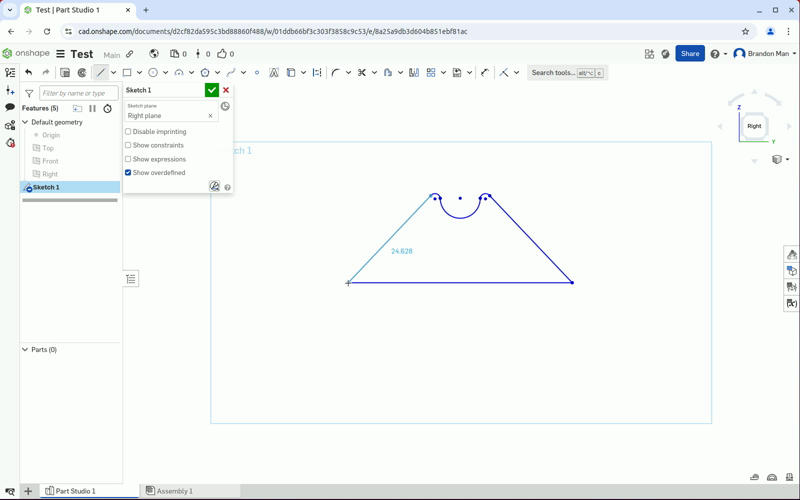
key_up(shift)
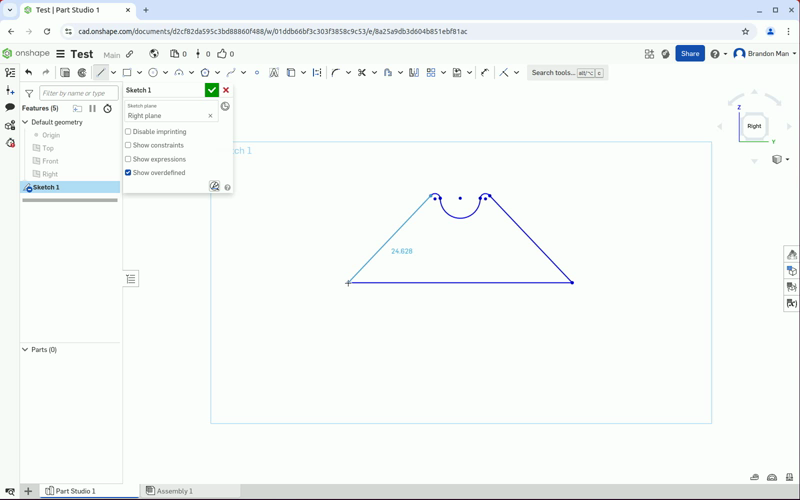
click(348, 282)
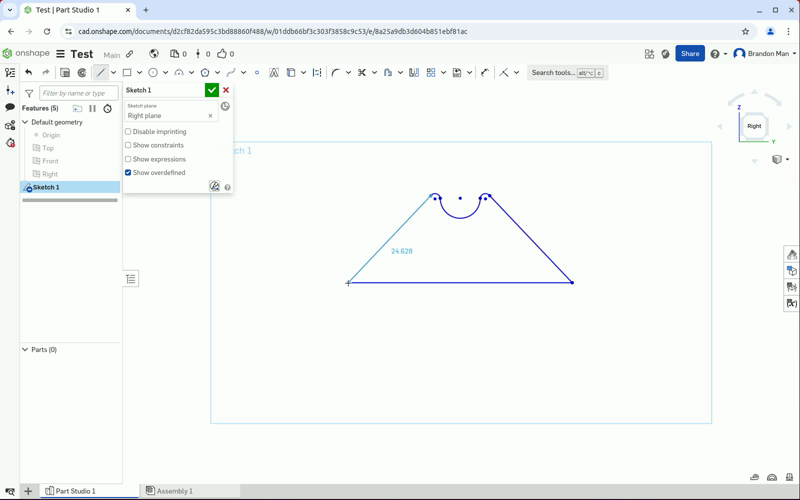
key(esc)
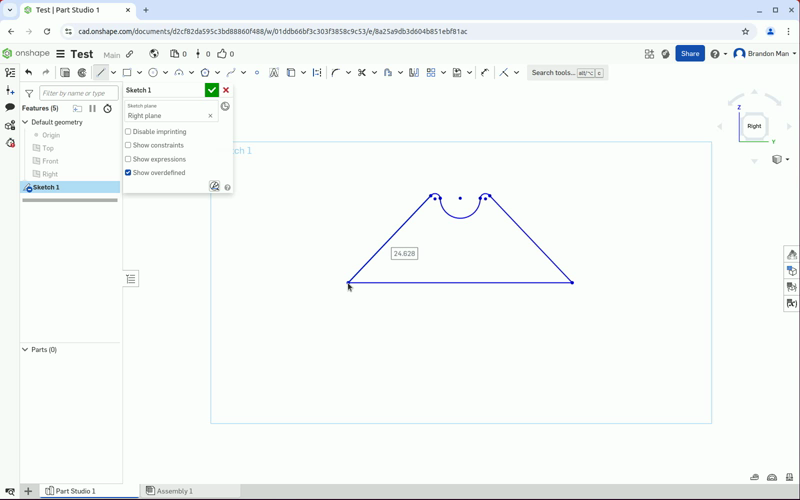
mouse_move(442, 259)
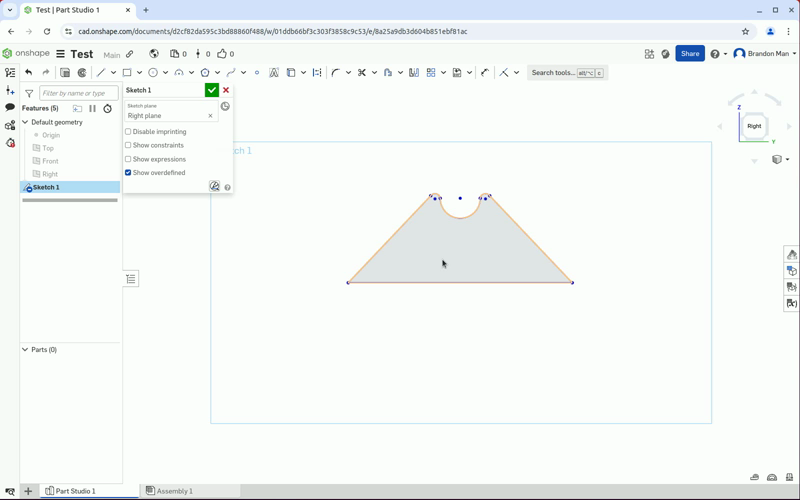
click(442, 259)
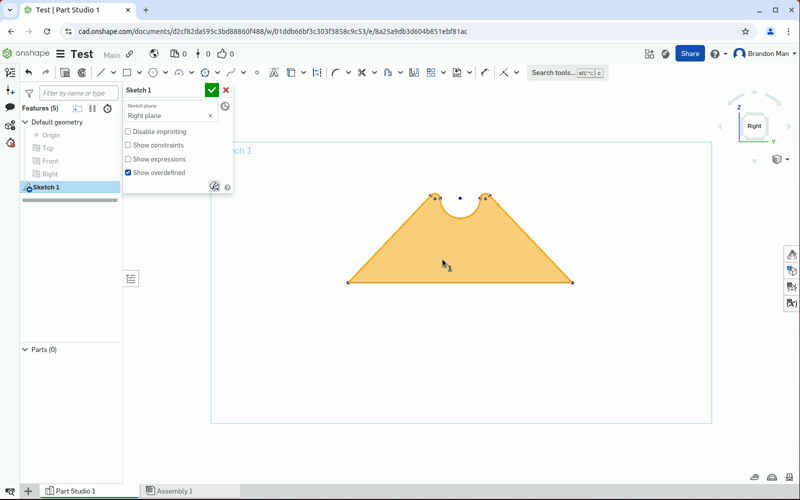
mouse_move(73, 352)
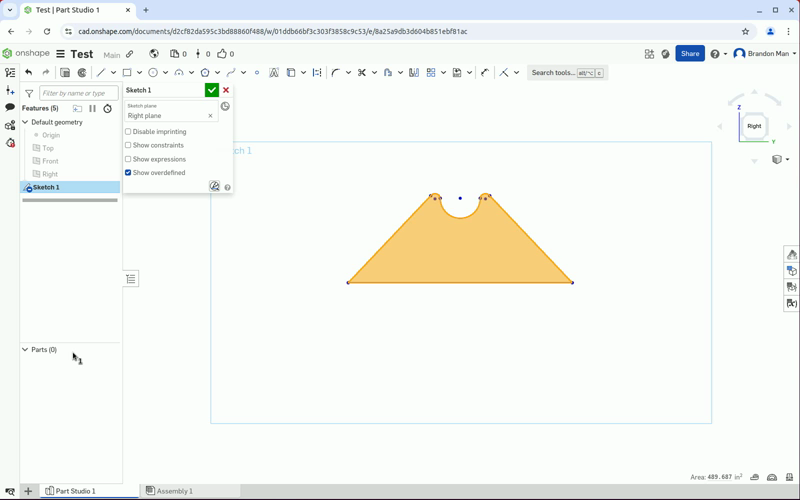
key(shift+y)
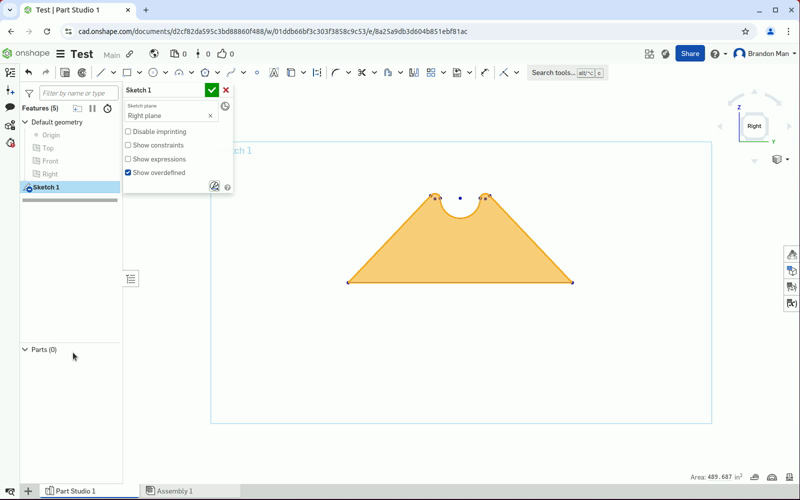
key(shift+e)
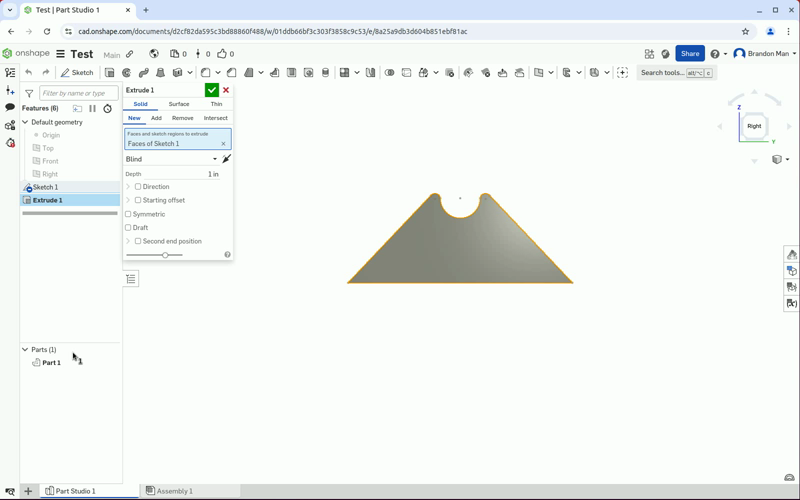
mouse_move(143, 106)
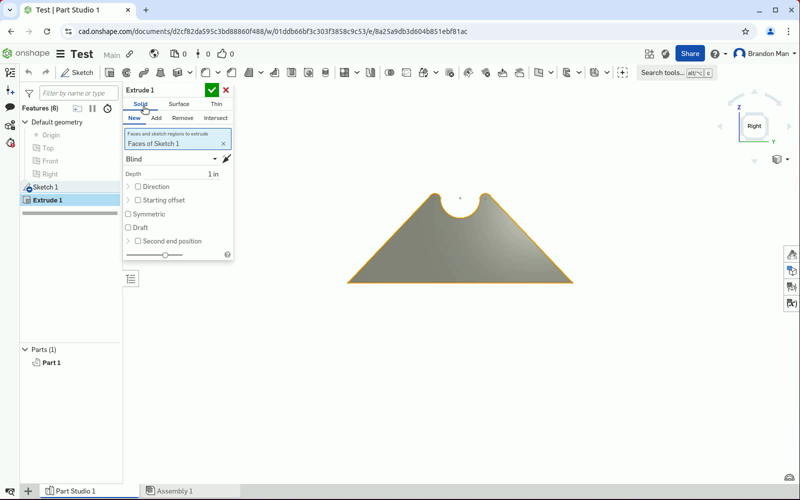
click(143, 106)
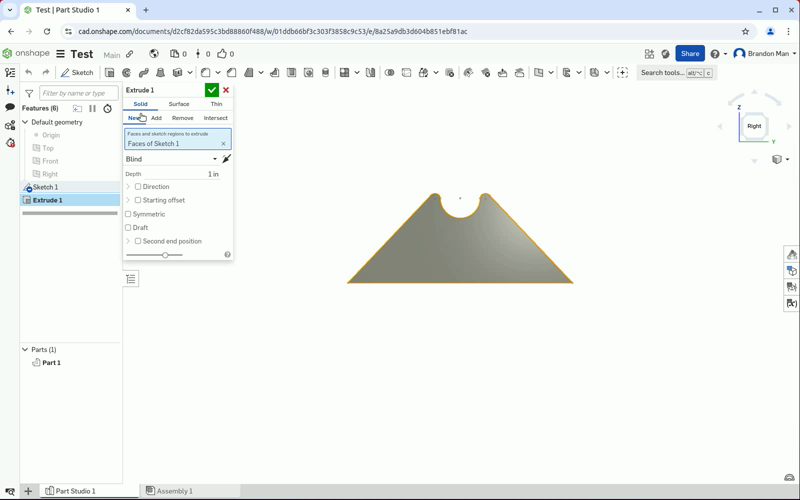
mouse_move(137, 120)
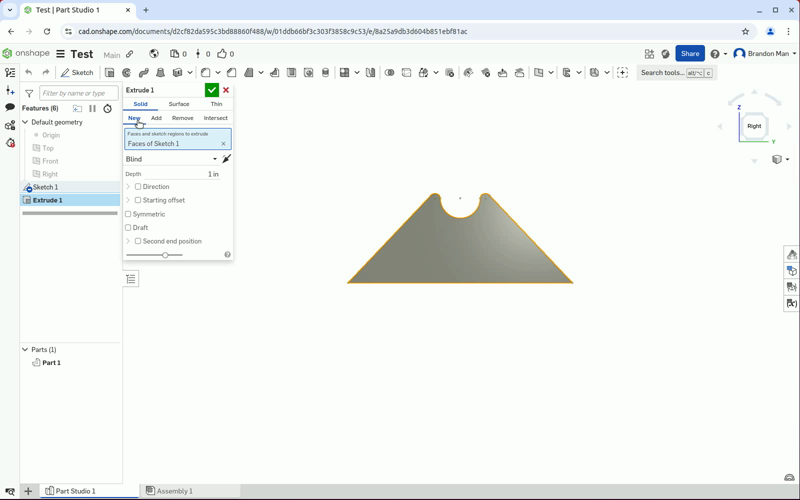
click(137, 120)
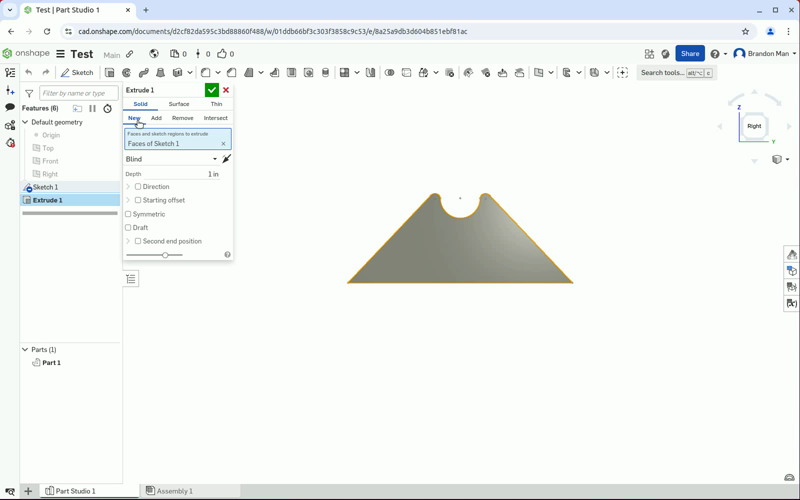
key(tab, 4)
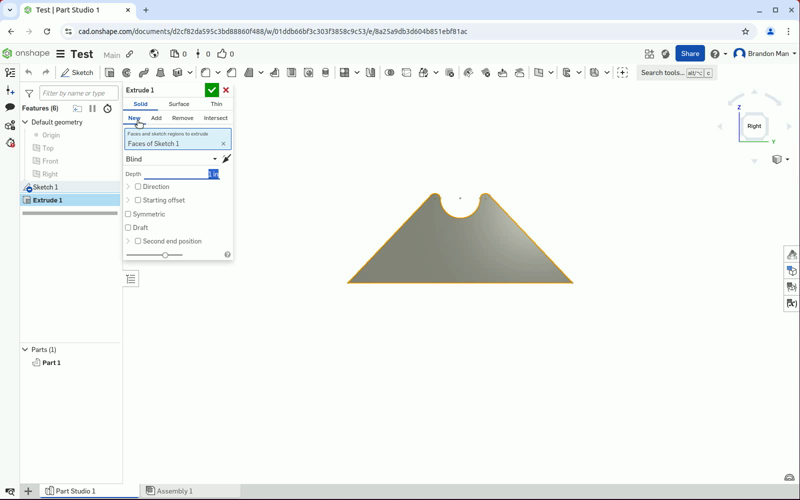
text(1.204)
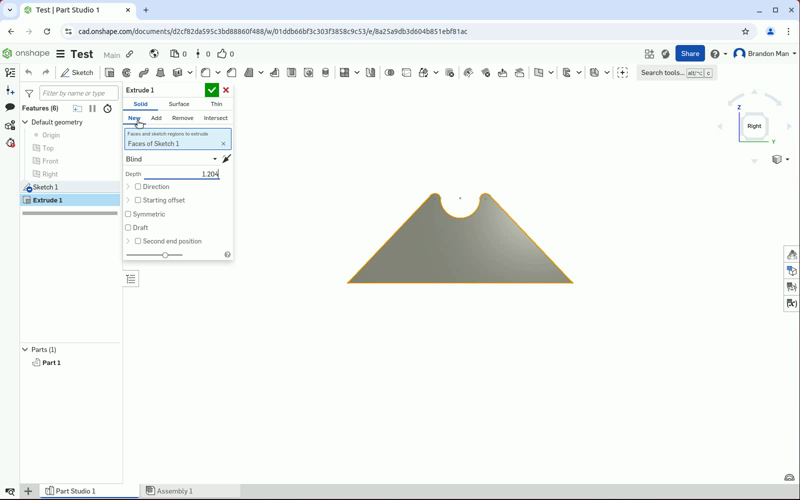
key(enter)
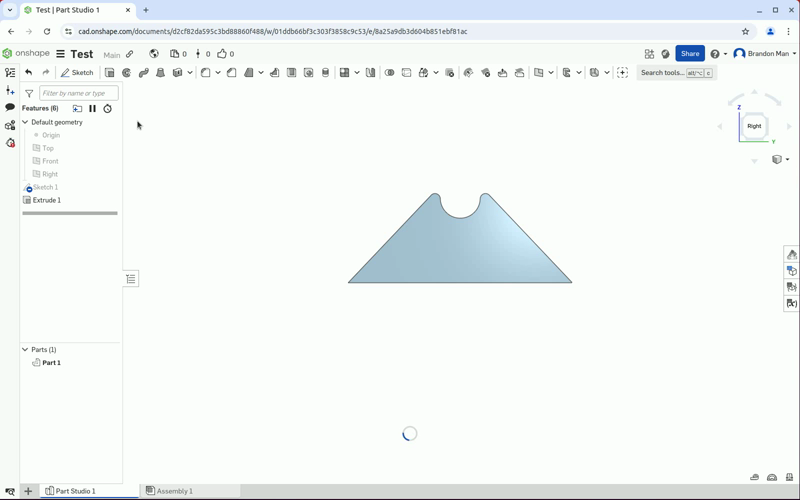
key(shift+h)
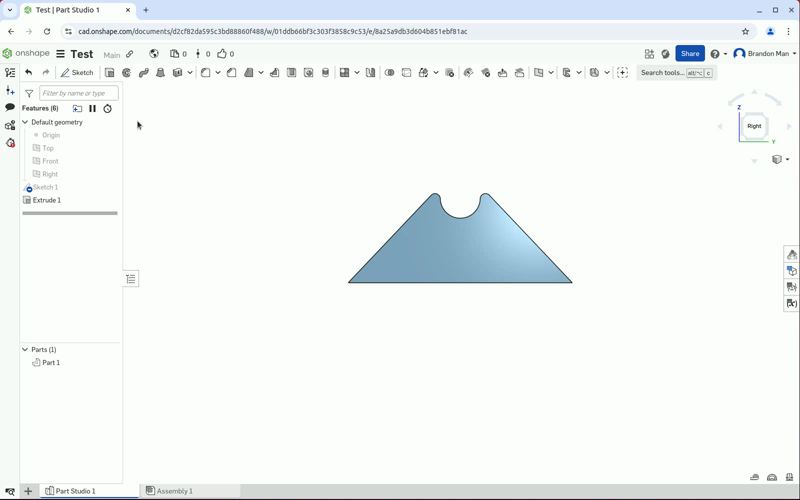
key(shift+h)
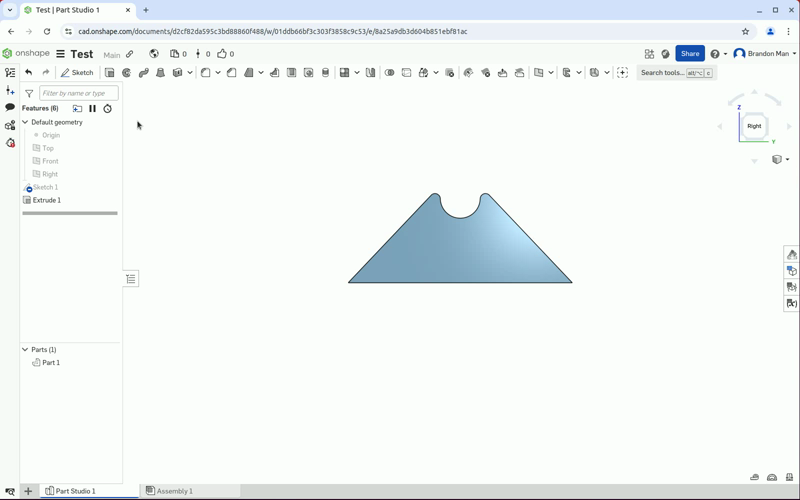
mouse_move(73, 189)
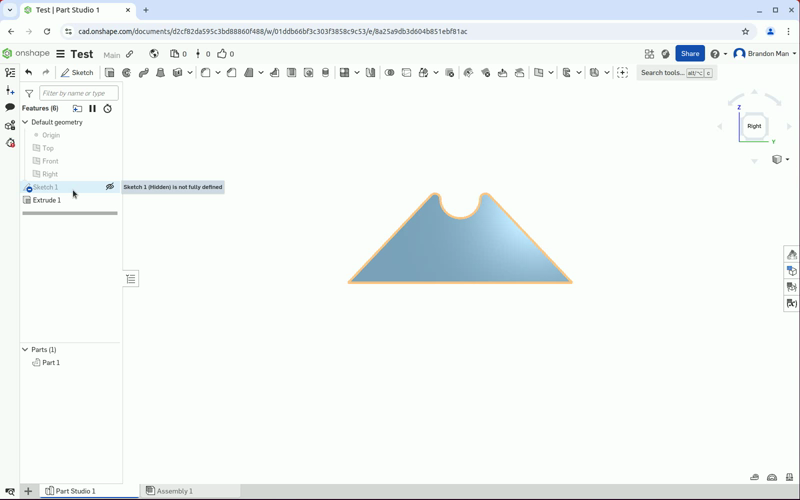
click(73, 189)
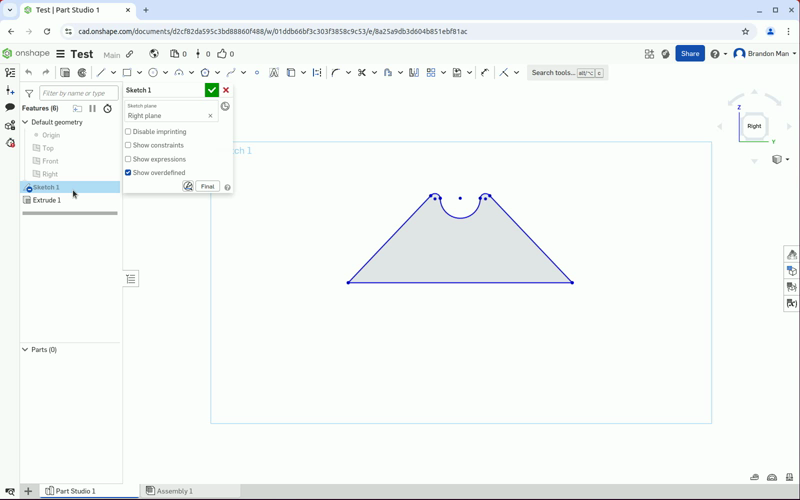
mouse_move(229, 92)
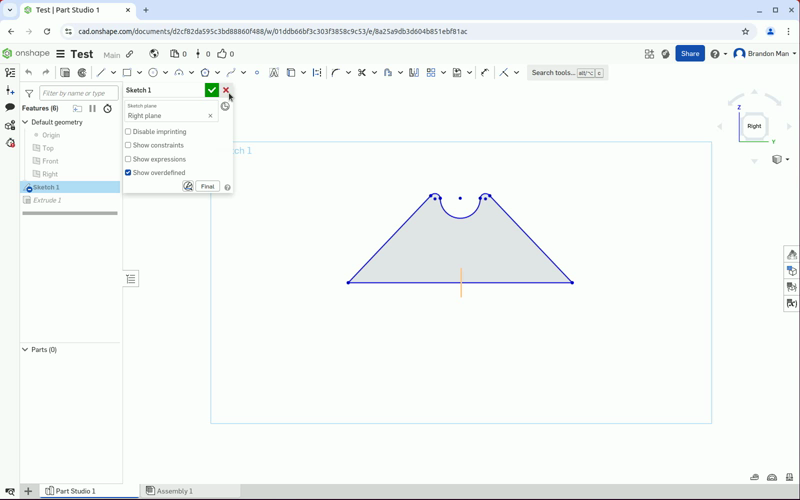
click(229, 92)
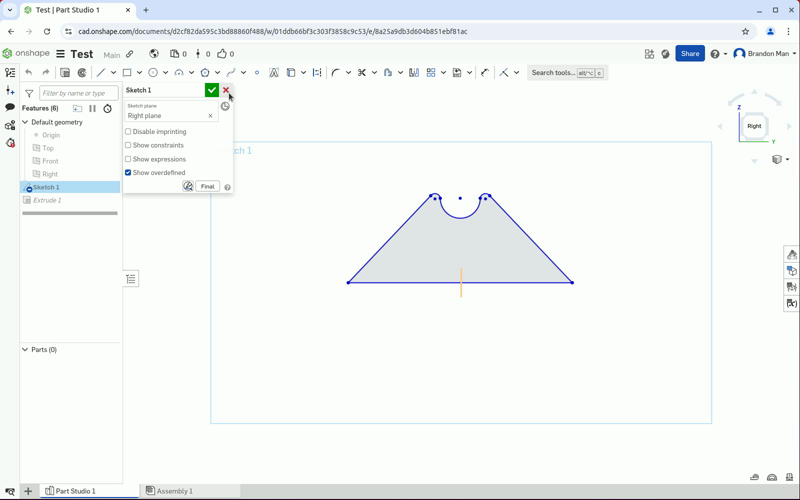
key(shift+s)
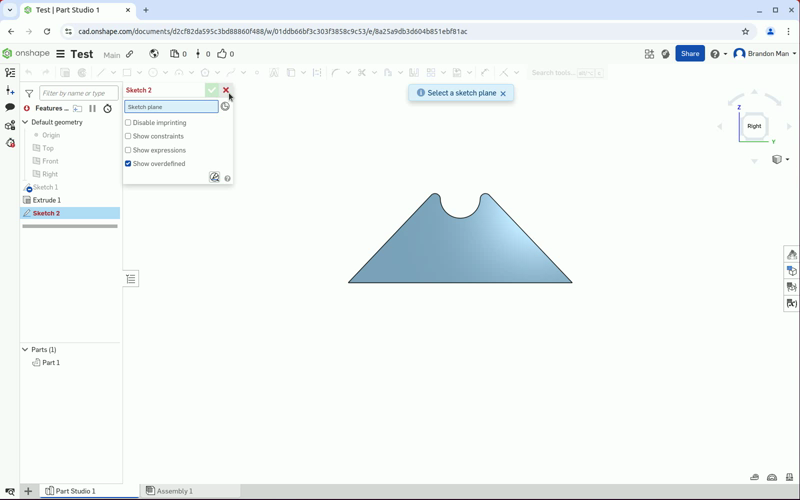
mouse_move(73, 176)
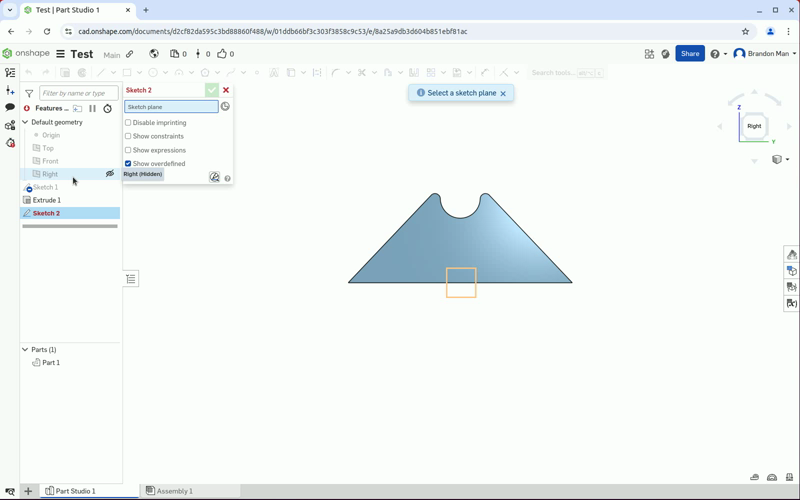
click(73, 176)
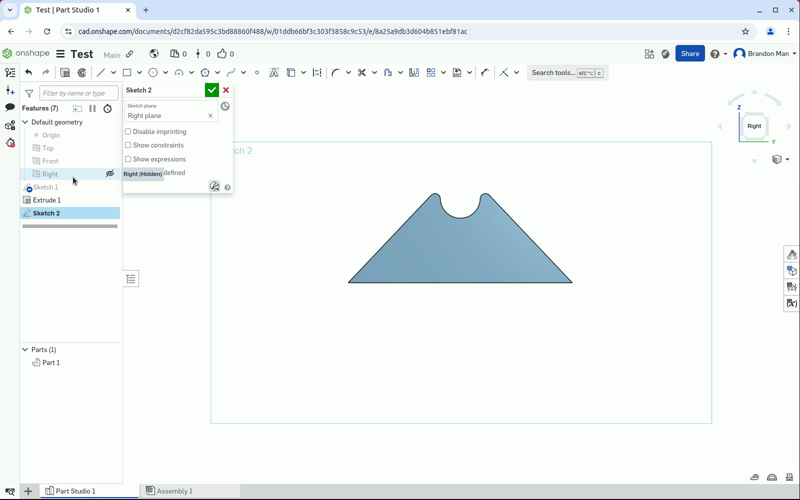
mouse_move(73, 352)
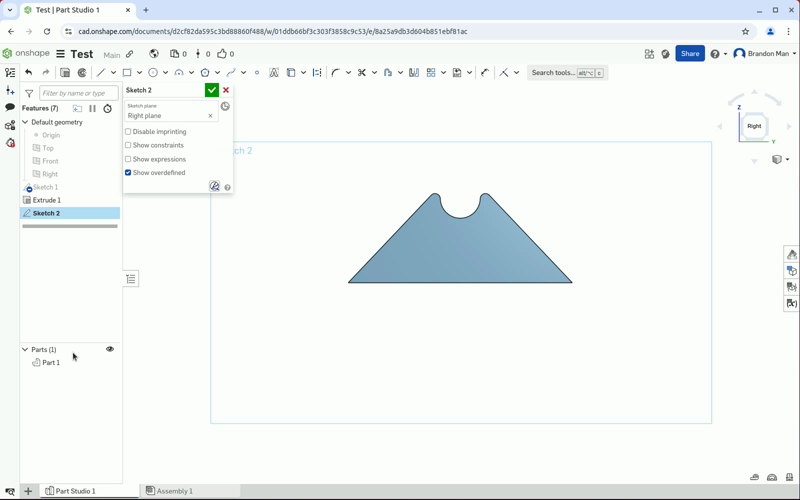
key(y)
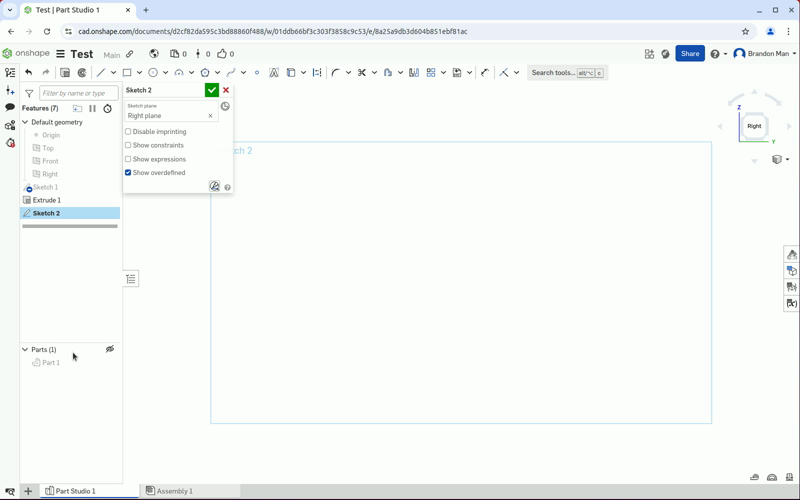
key(l)
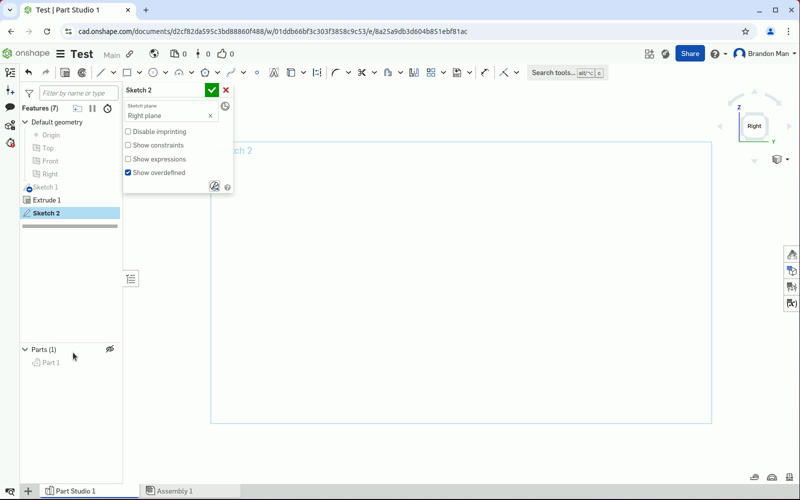
key_down(shift)
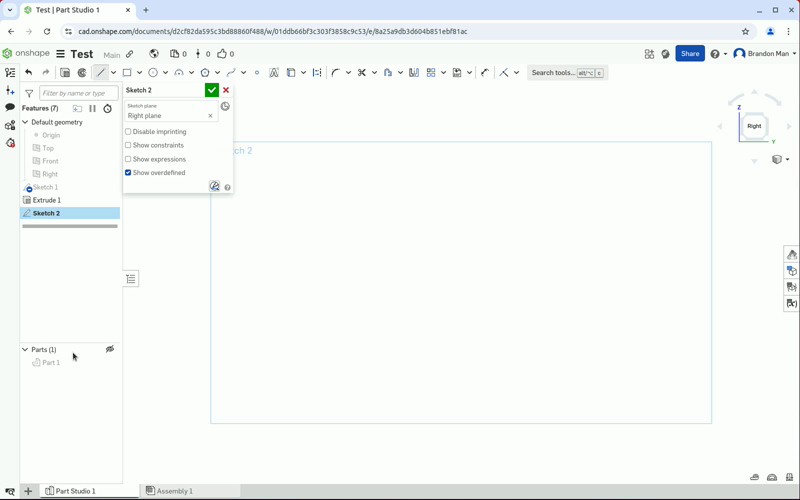
mouse_move(376, 367)
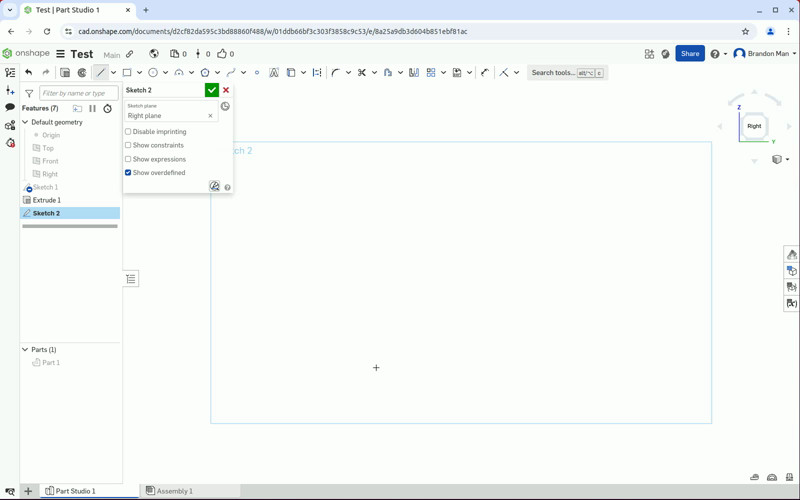
click(376, 367)
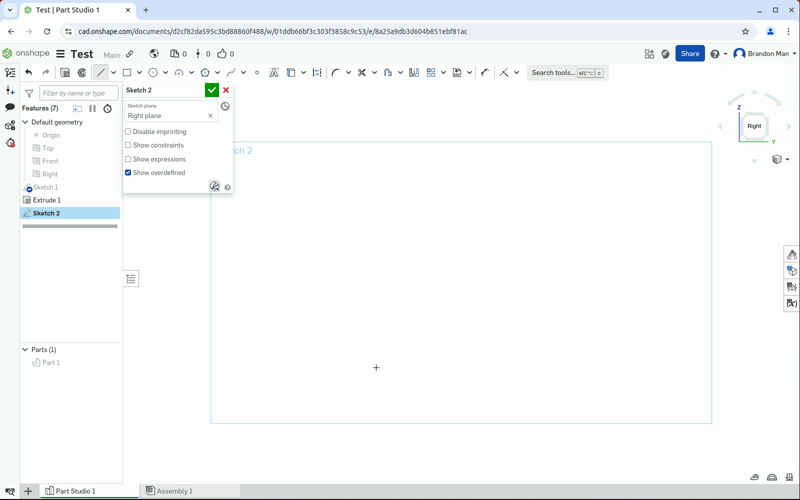
key_up(shift)
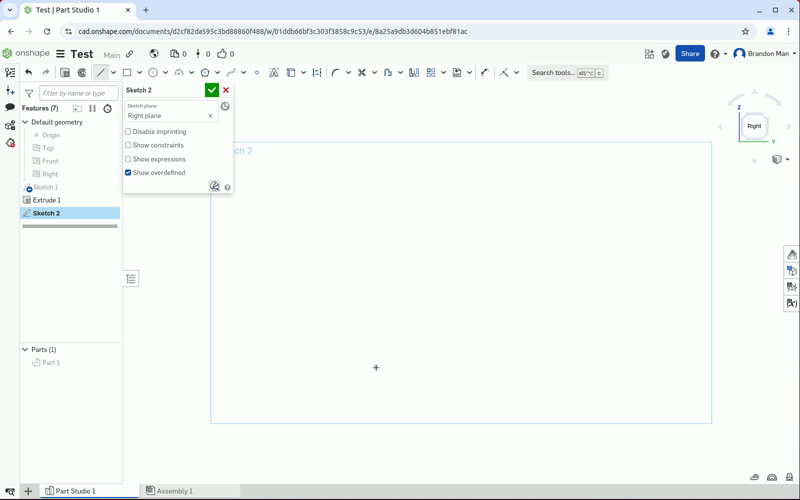
key_down(shift)
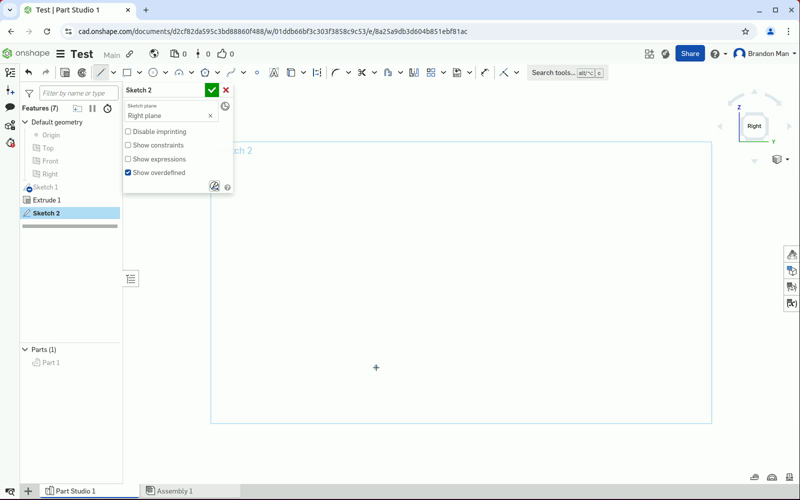
mouse_move(544, 367)
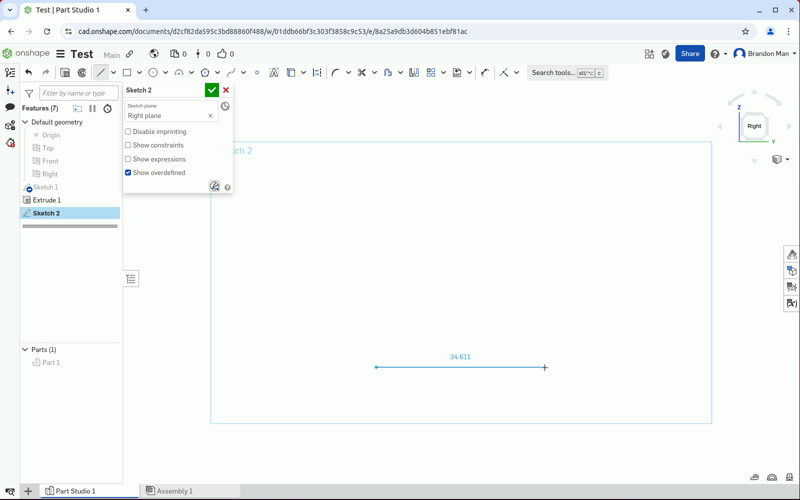
click(544, 367)
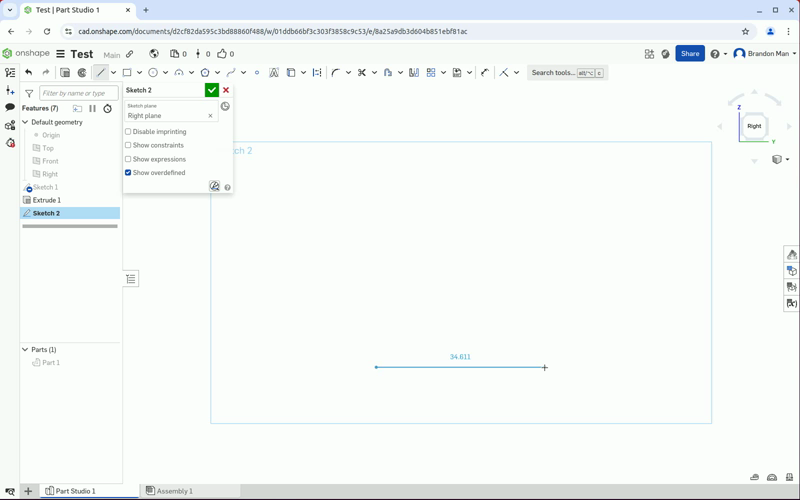
key_up(shift)
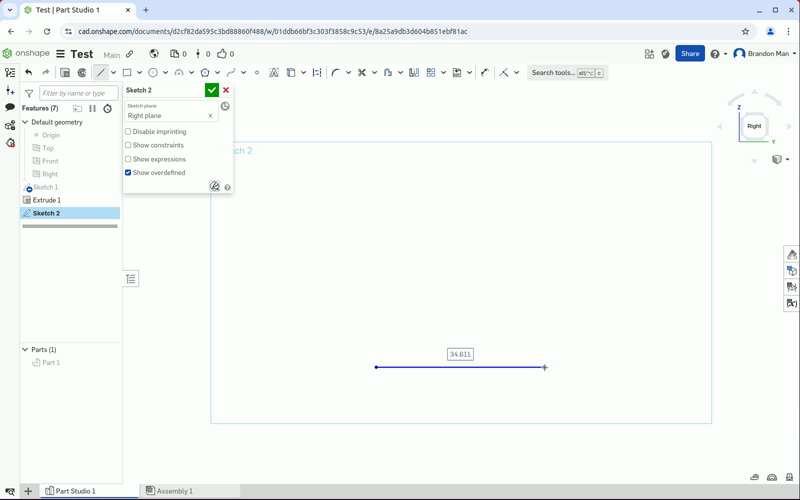
key_down(shift)
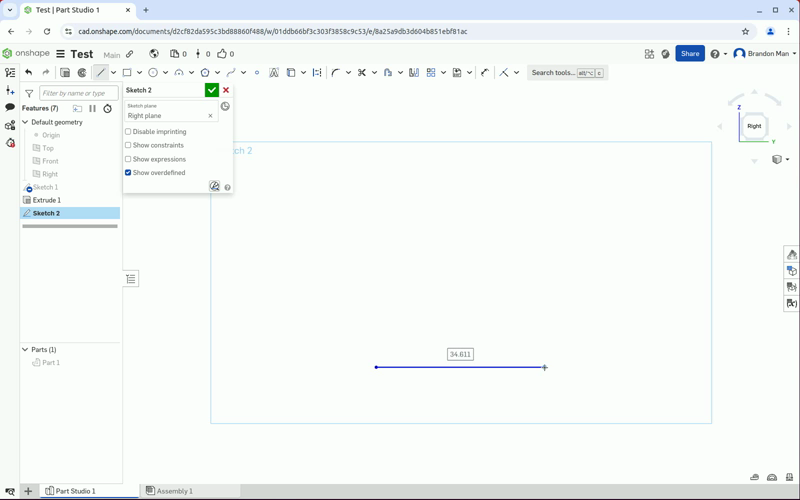
mouse_move(544, 268)
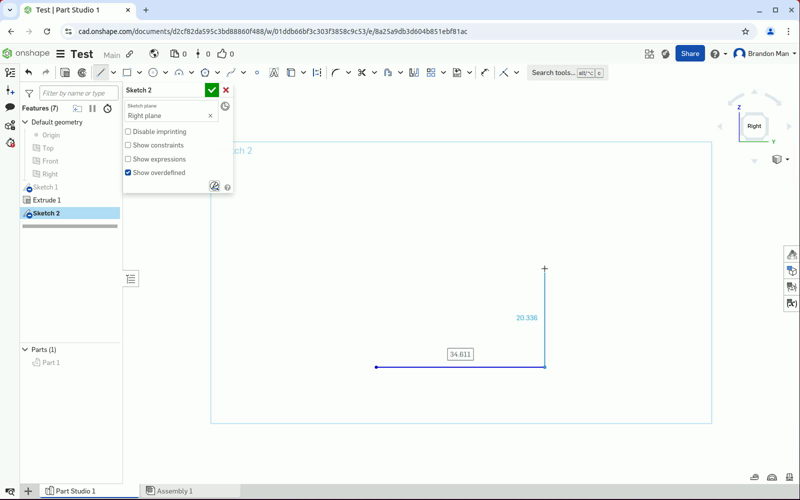
click(544, 268)
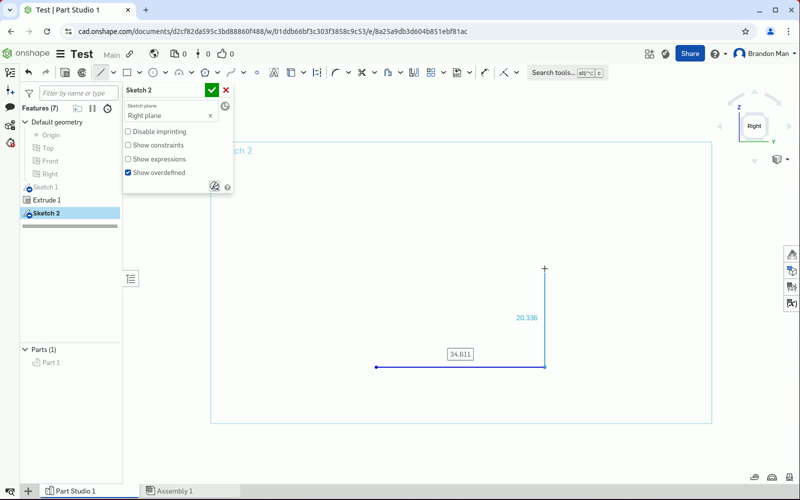
key_up(shift)
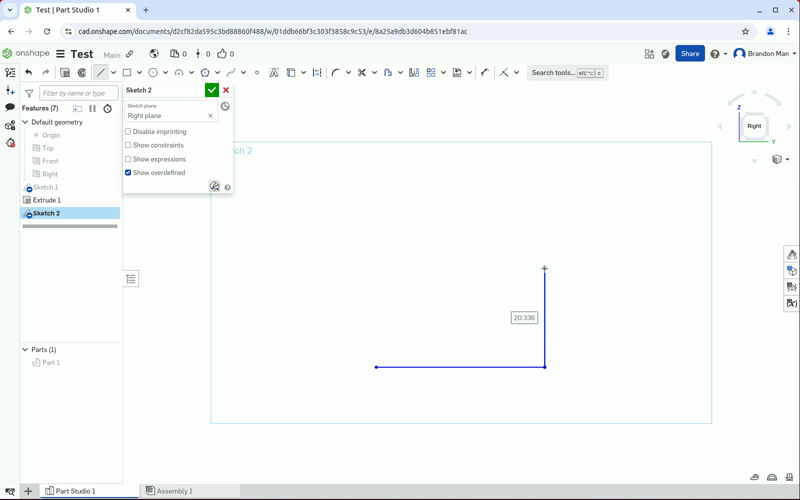
key_down(shift)
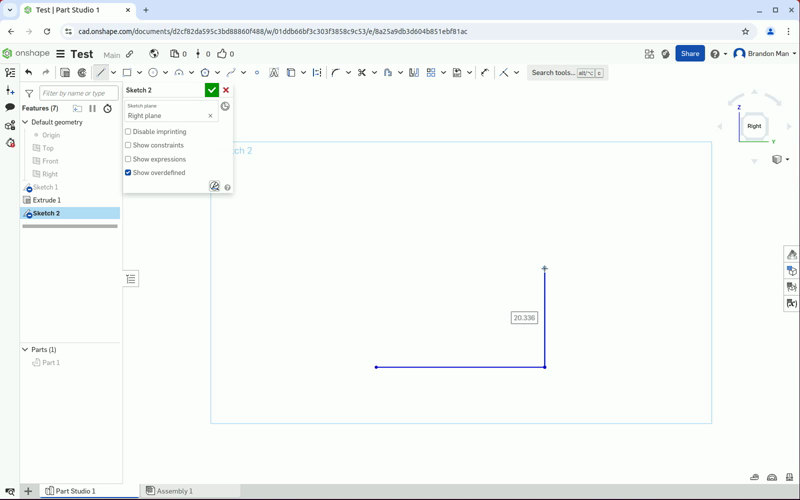
mouse_move(376, 268)
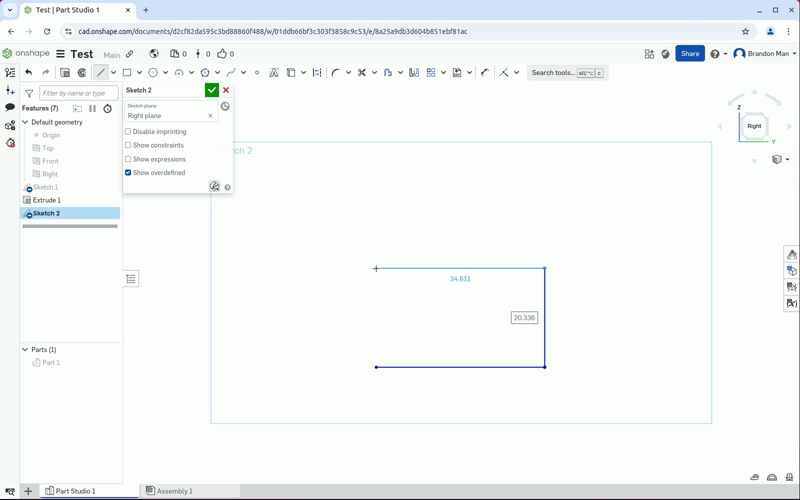
click(376, 268)
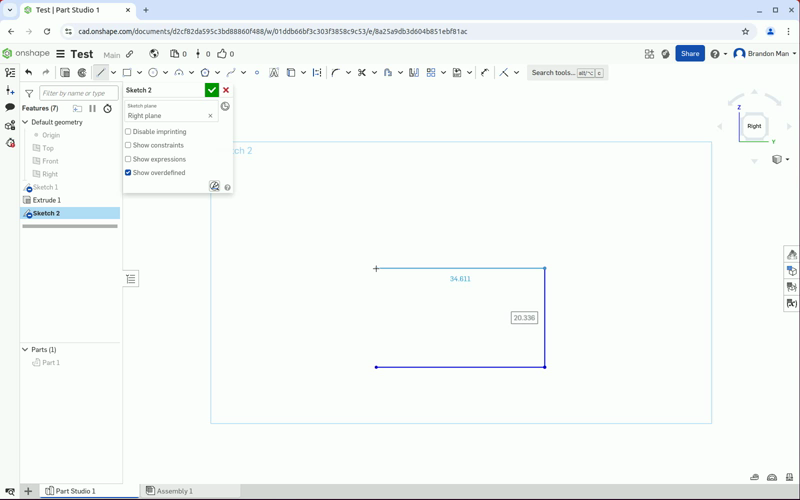
key_up(shift)
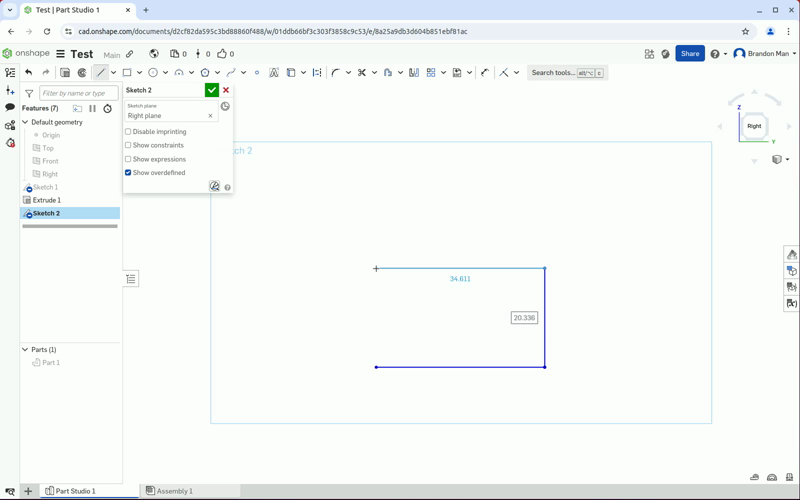
key_down(shift)
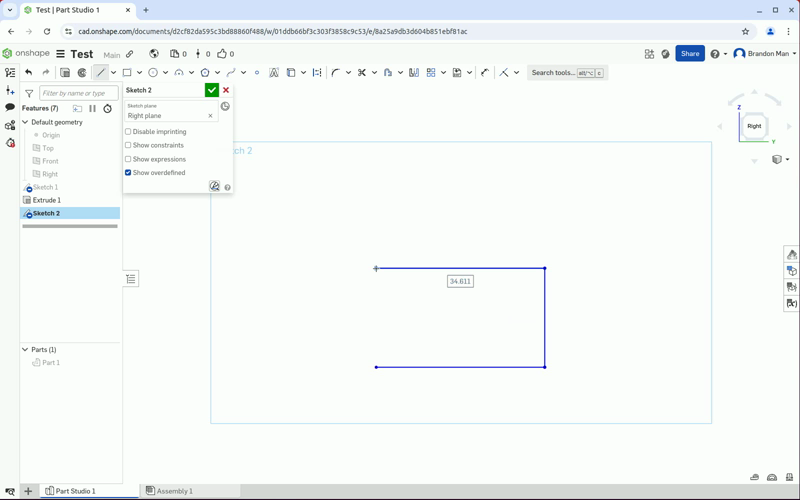
mouse_move(376, 367)
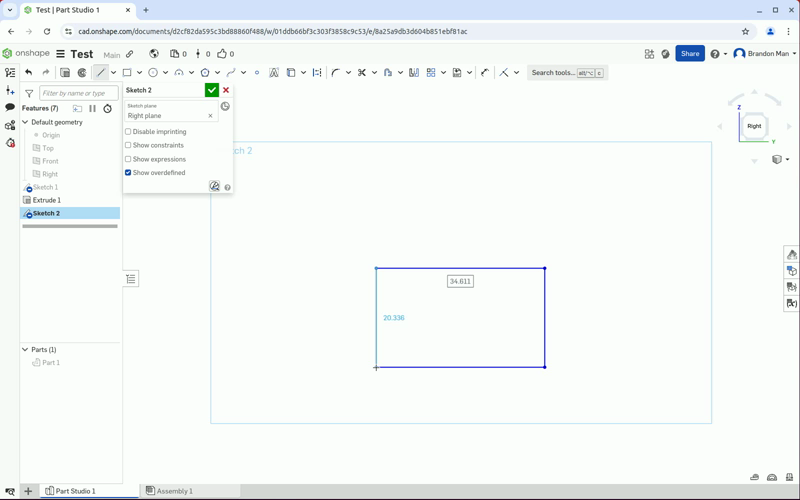
key_up(shift)
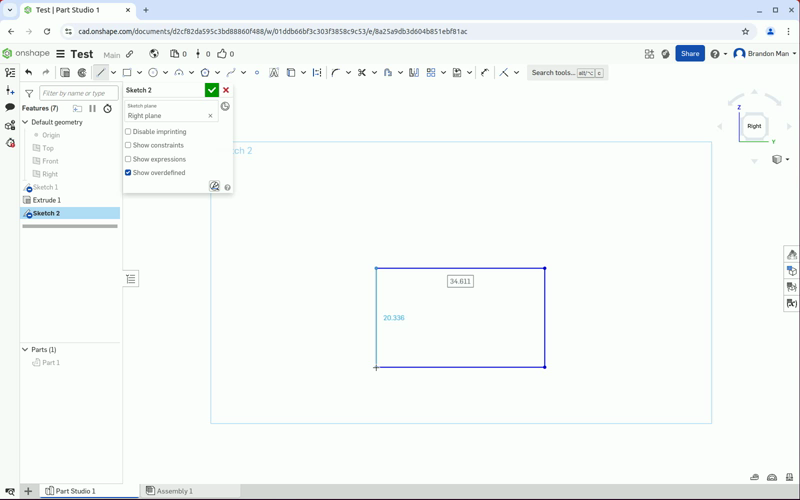
click(376, 367)
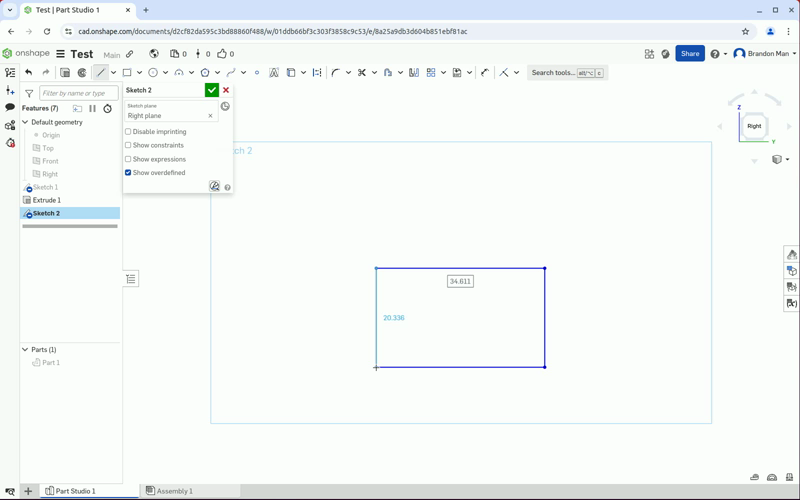
key(esc)
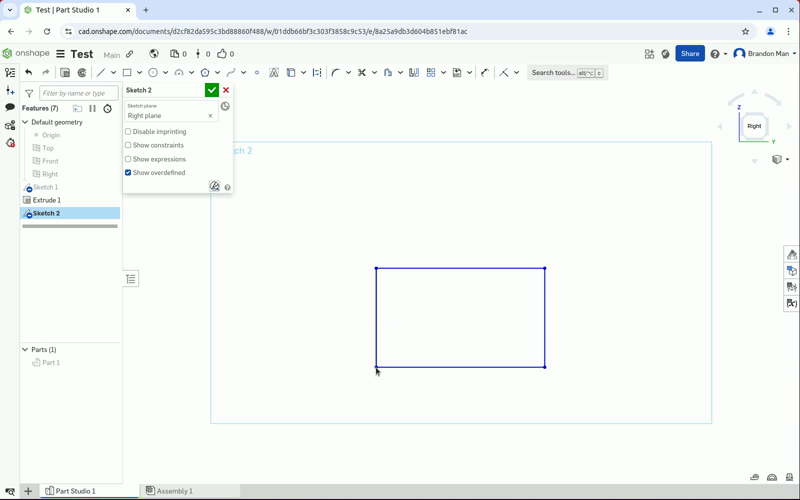
mouse_move(474, 342)
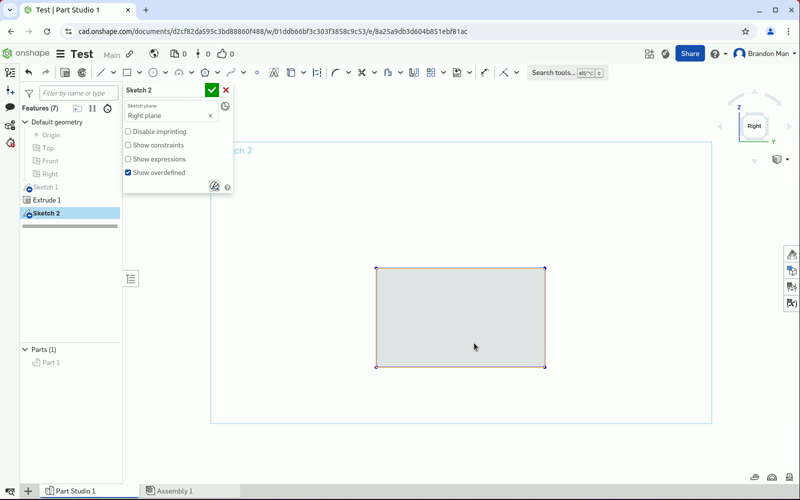
click(474, 342)
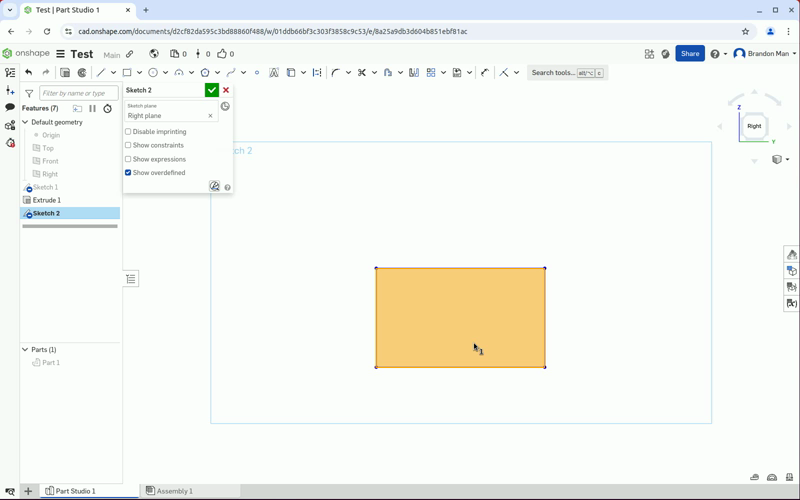
mouse_move(73, 352)
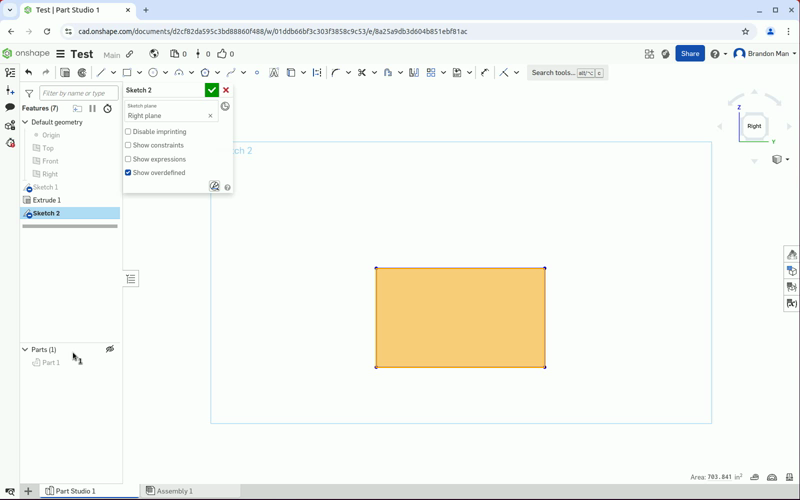
key(shift+y)
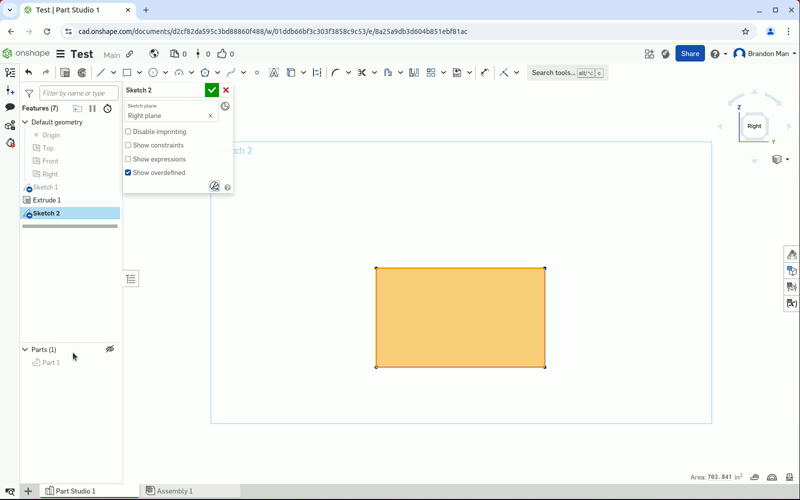
key(shift+e)
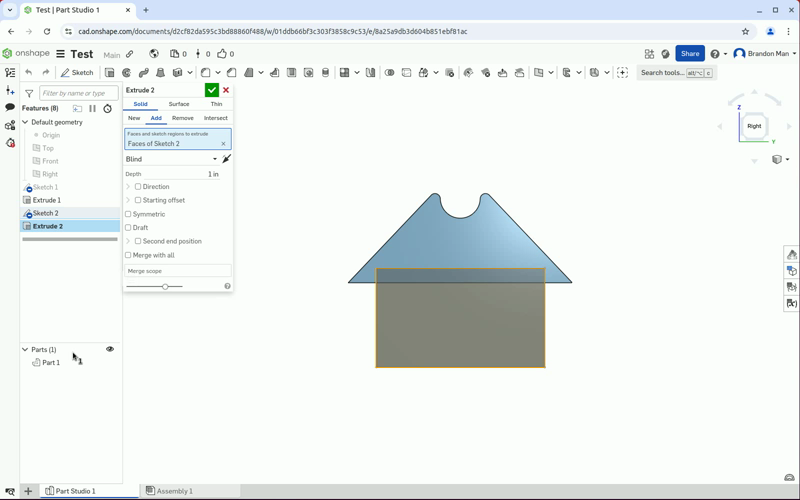
mouse_move(143, 106)
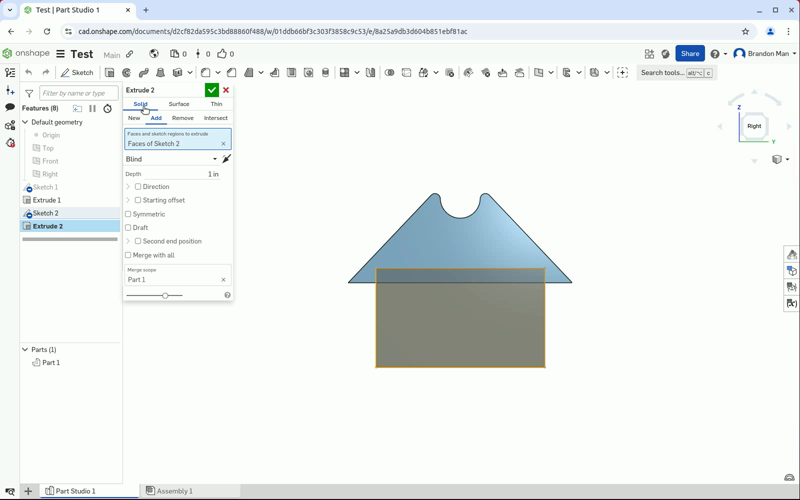
click(143, 106)
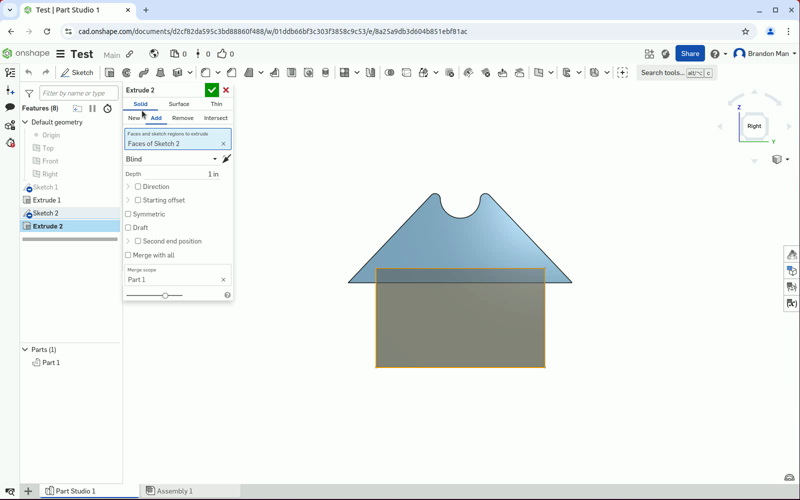
mouse_move(137, 120)
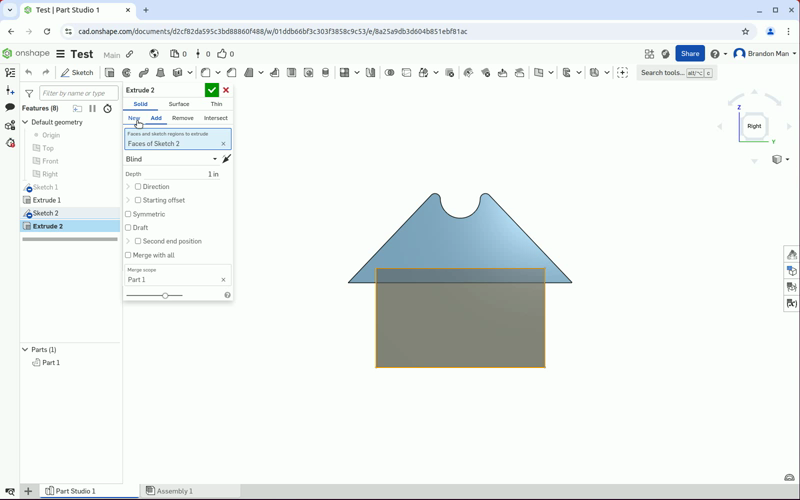
click(137, 120)
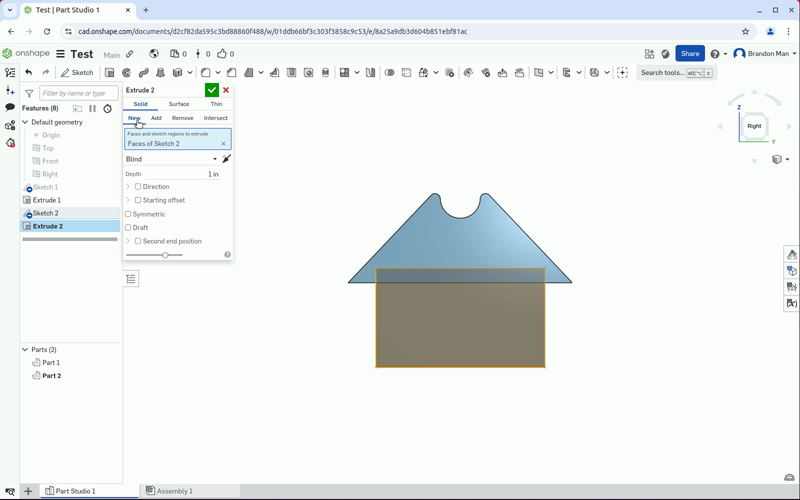
key(tab, 4)
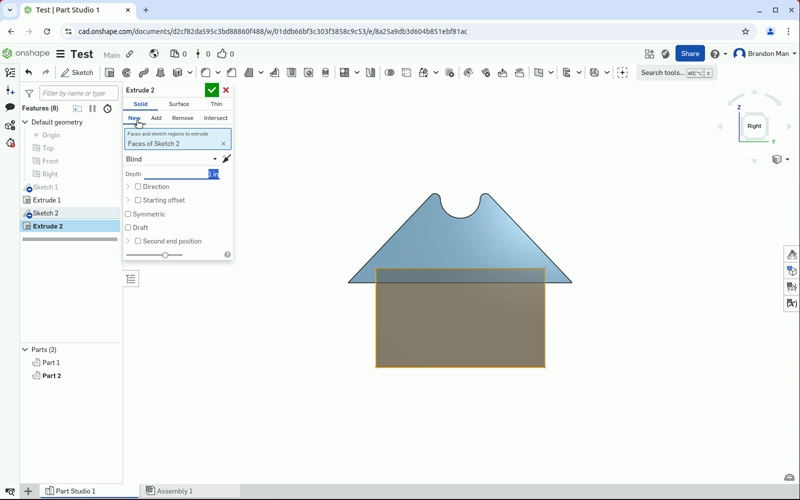
text(-1.204)
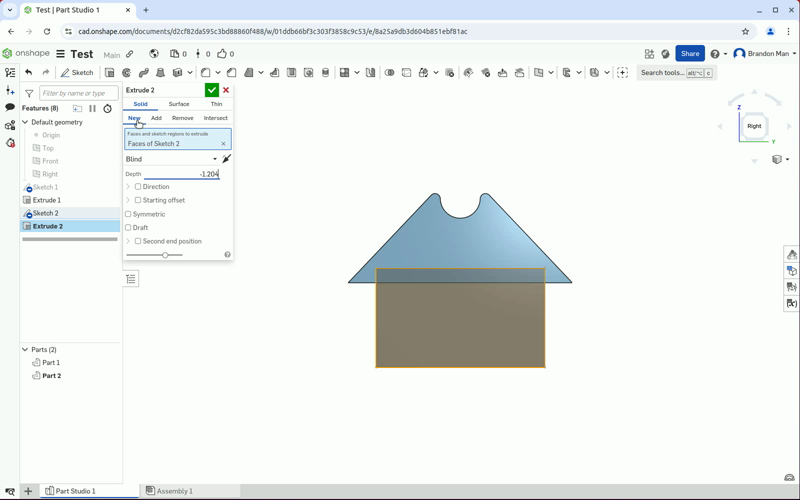
key(enter)
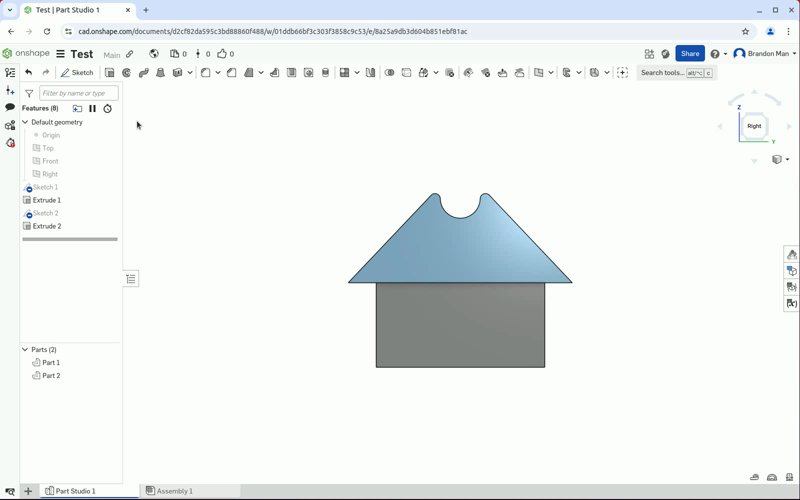
key(shift+h)
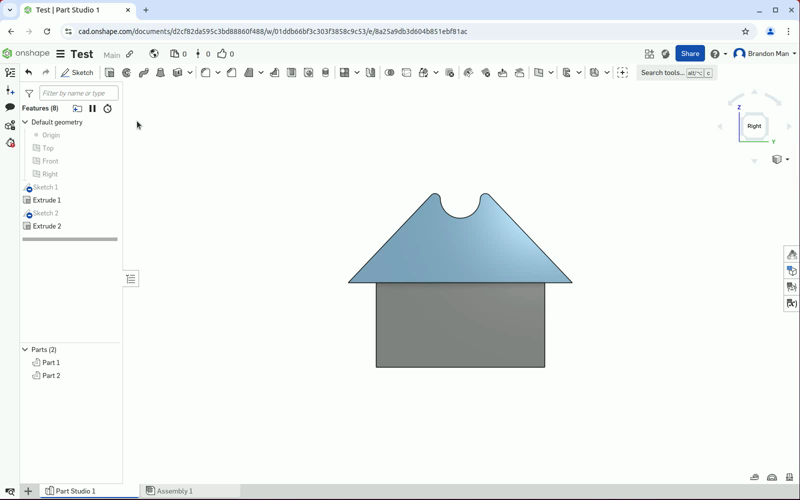
key(shift+h)
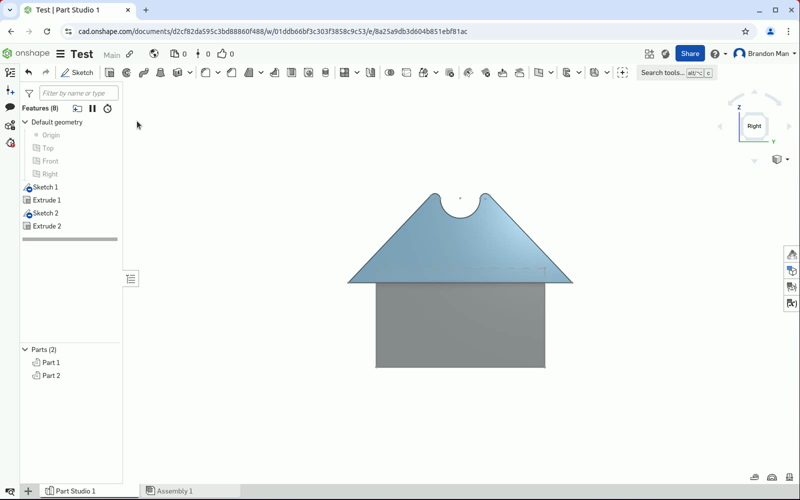
key(shift+7)
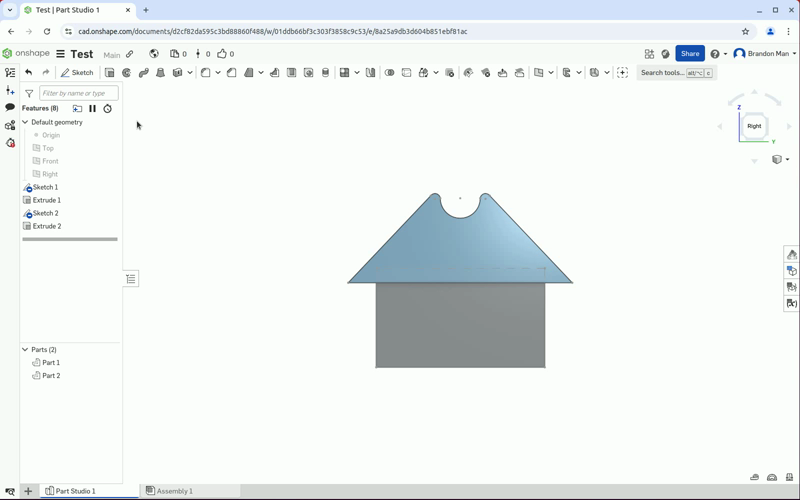
key(right, 2)
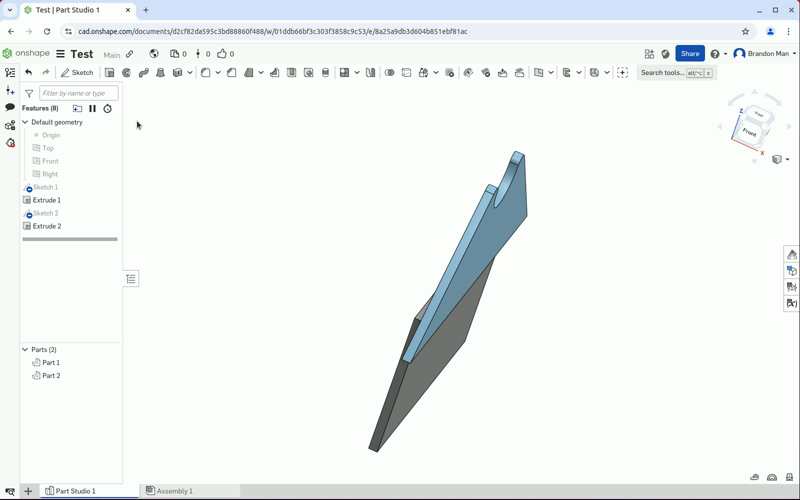
key(down, 2)
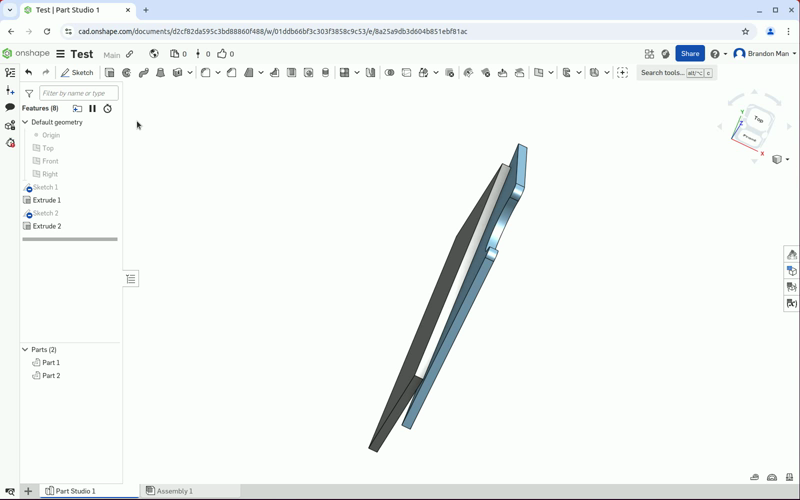
key(up, 2)
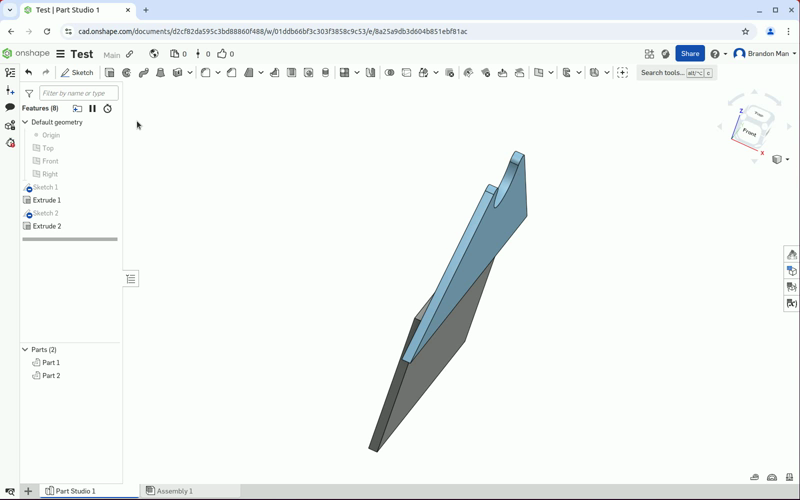
key(left, 2)
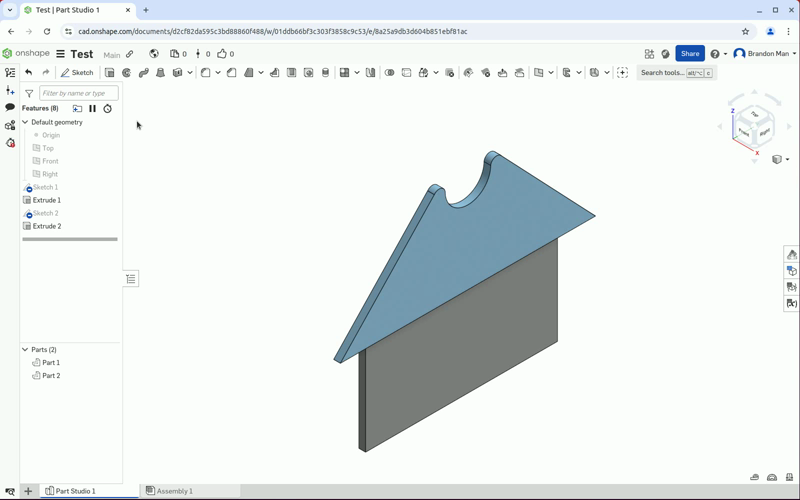
mouse_move(73, 189)
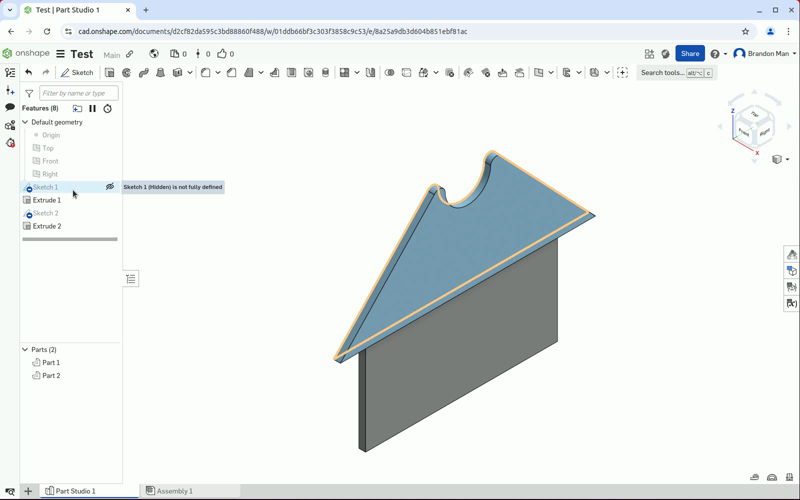
click(73, 189)